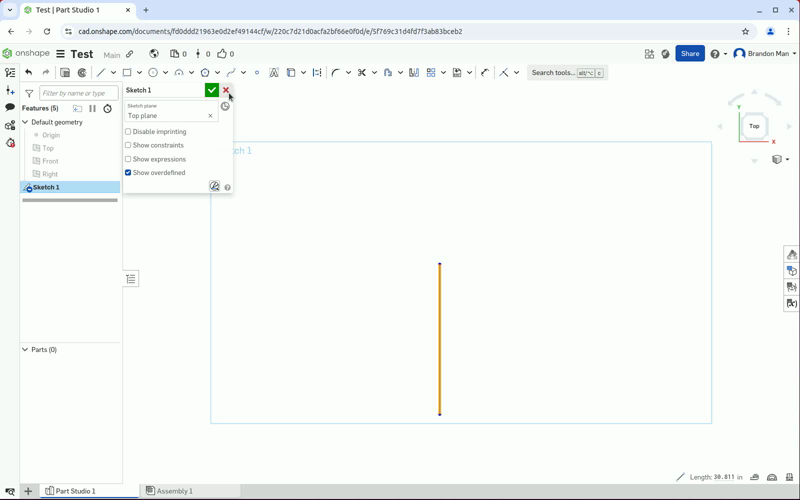
key(shift+h)
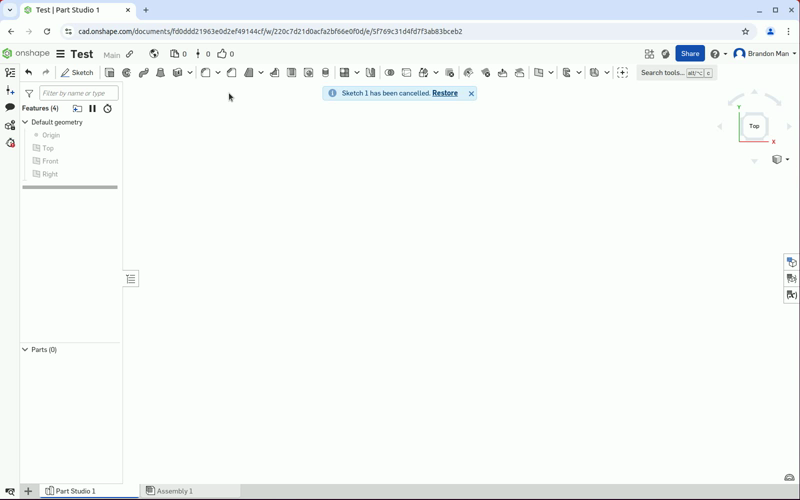
mouse_move(73, 352)
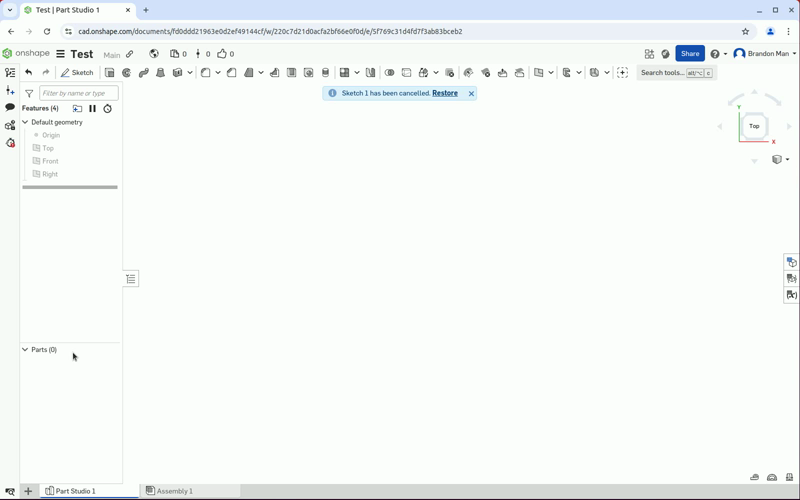
key(y)
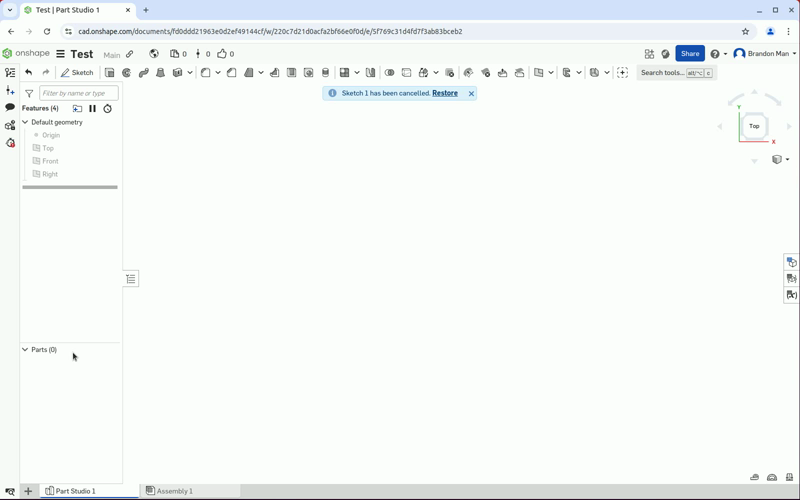
key(shift+p)
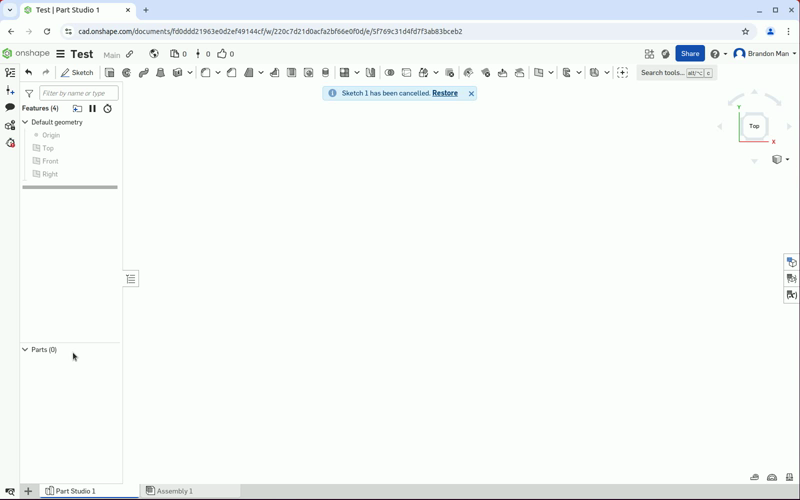
key(space)
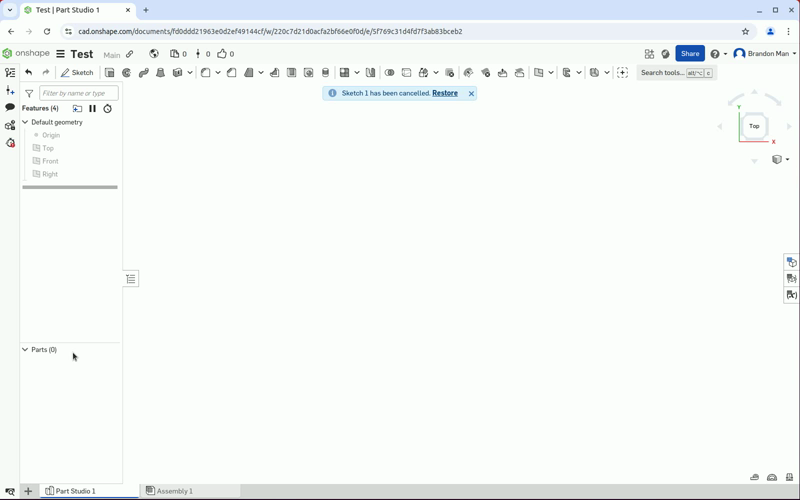
key_down(shift)
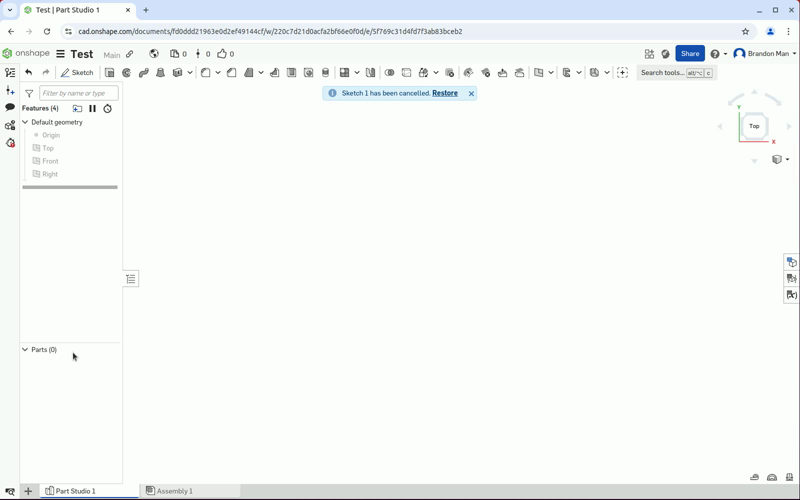
key(up)
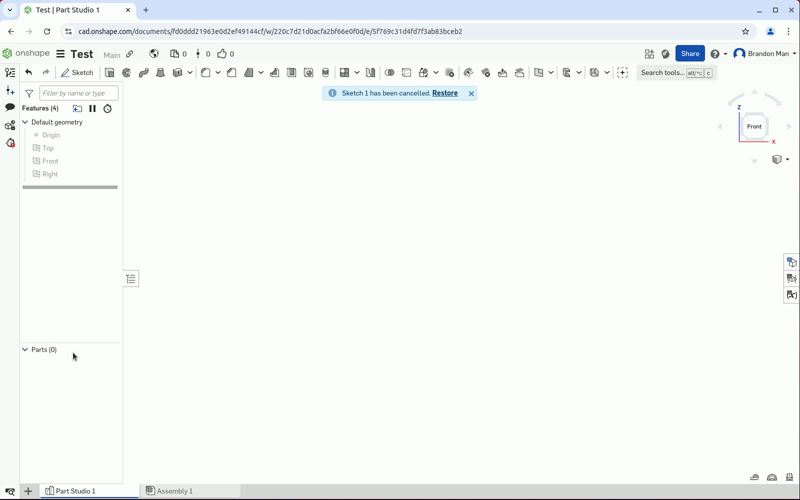
key_up(shift)
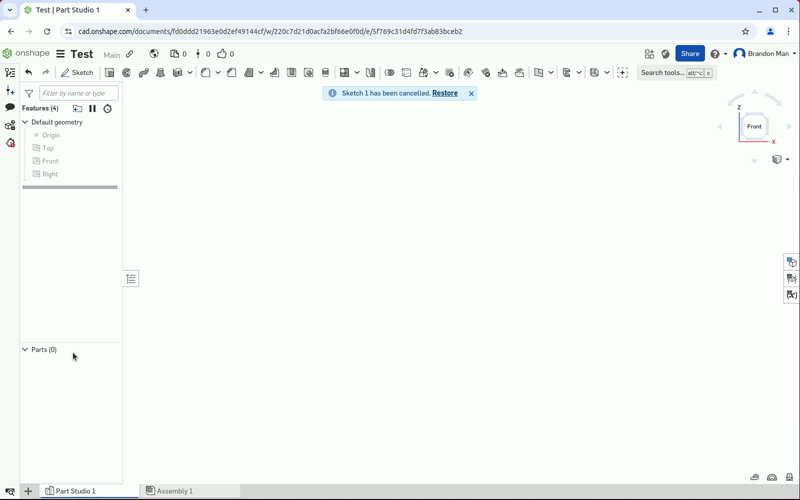
mouse_move(73, 352)
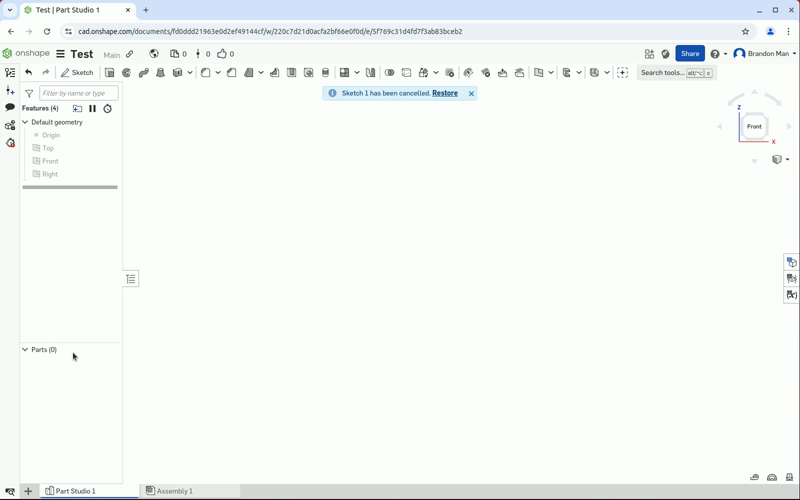
key(shift+y)
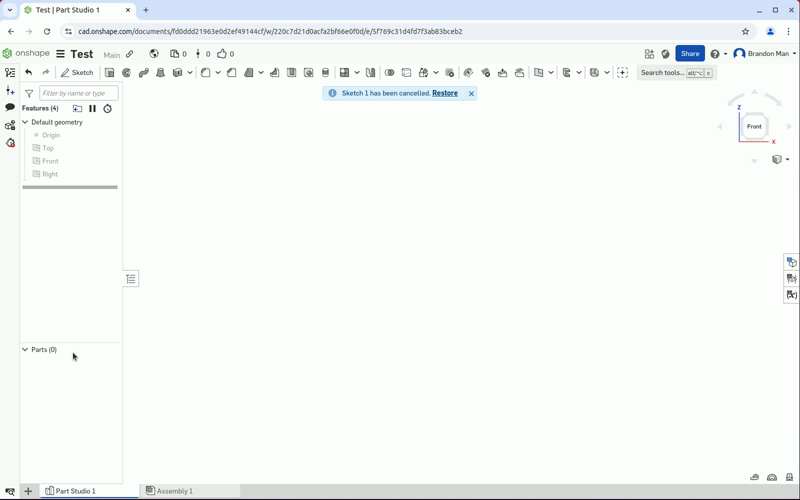
key(shift+s)
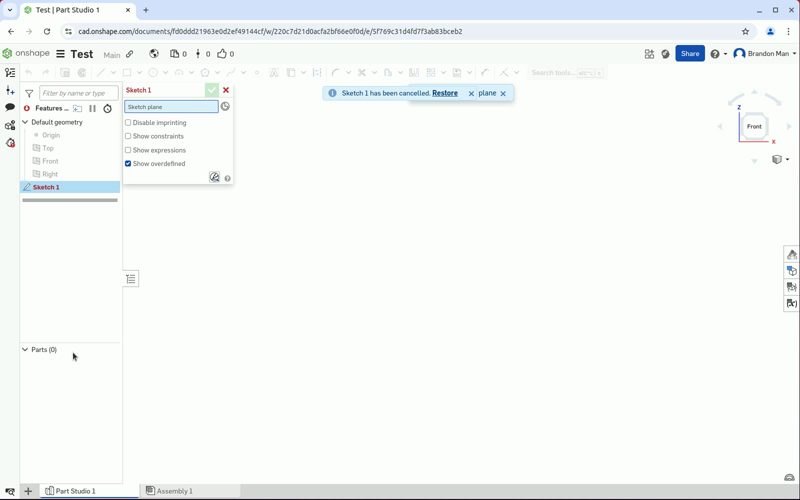
mouse_move(73, 163)
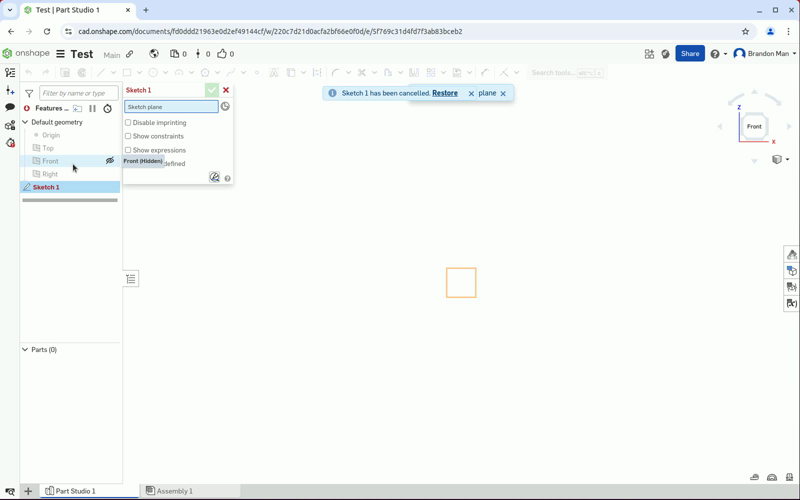
click(73, 163)
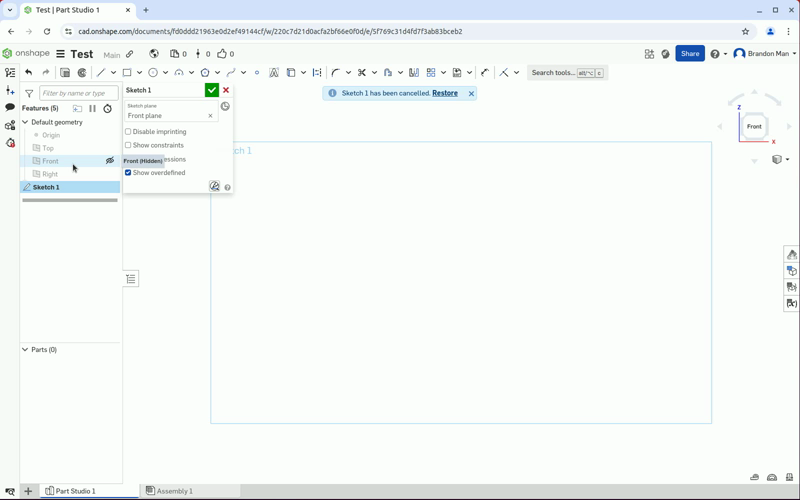
mouse_move(73, 352)
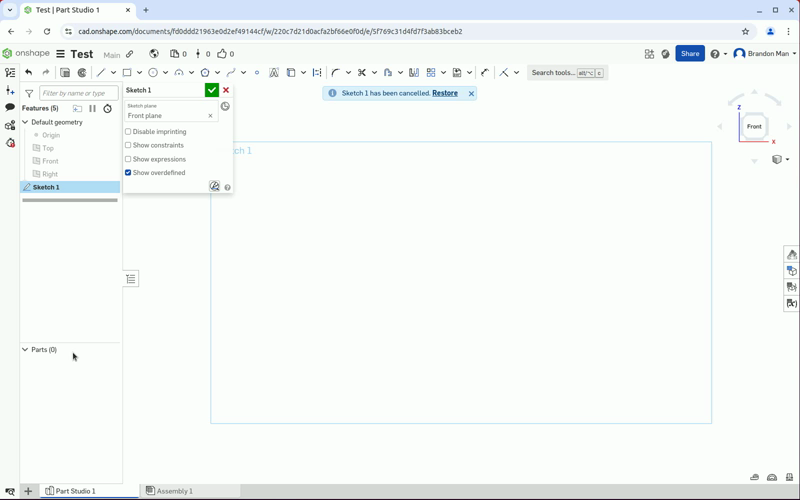
key(y)
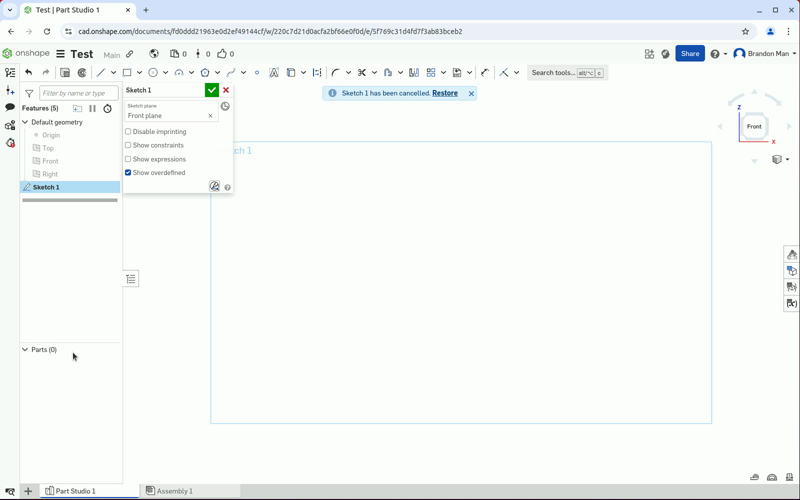
key(c)
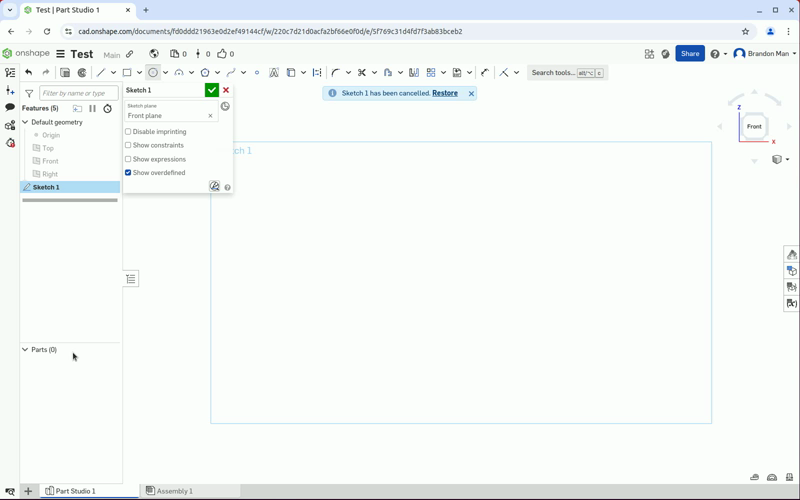
key_down(shift)
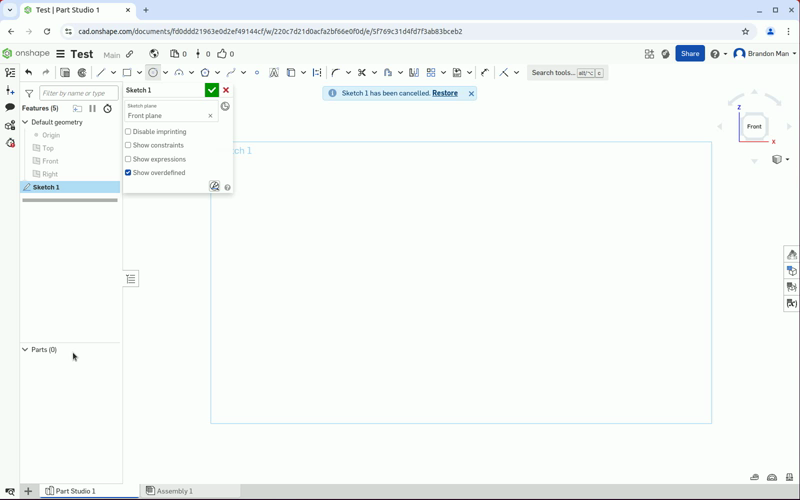
mouse_move(461, 282)
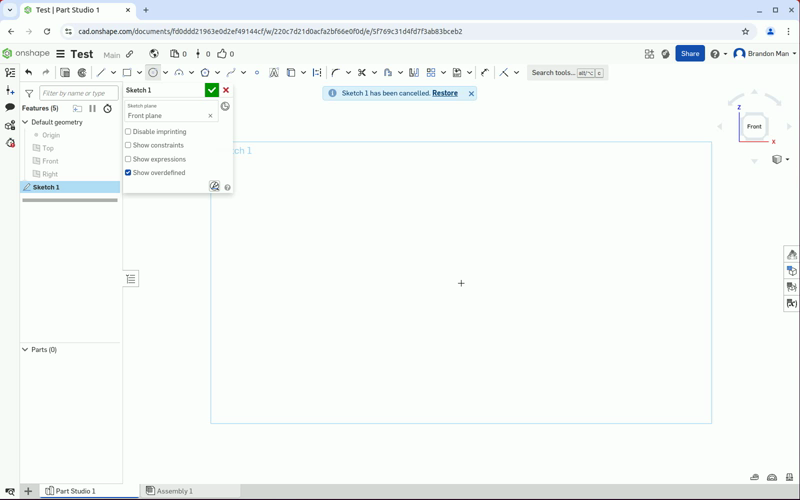
click(461, 282)
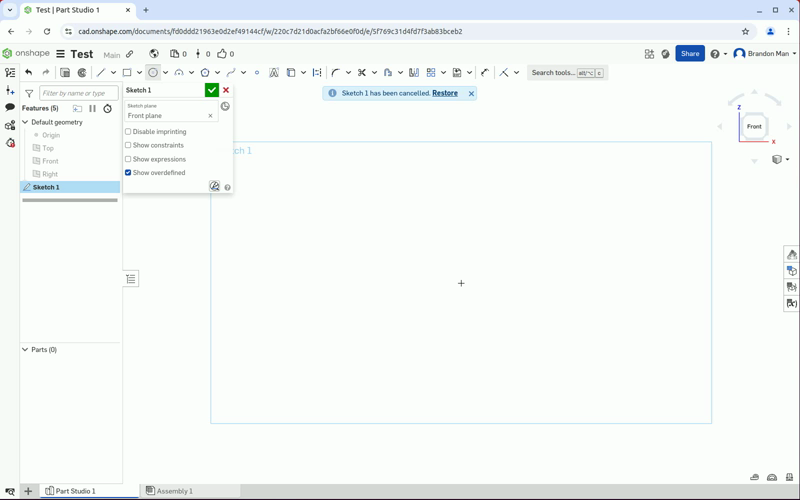
key_up(shift)
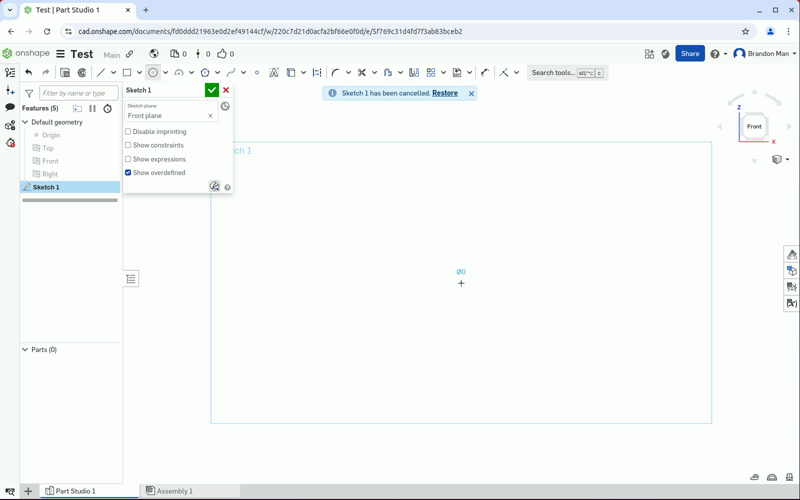
mouse_move(574, 282)
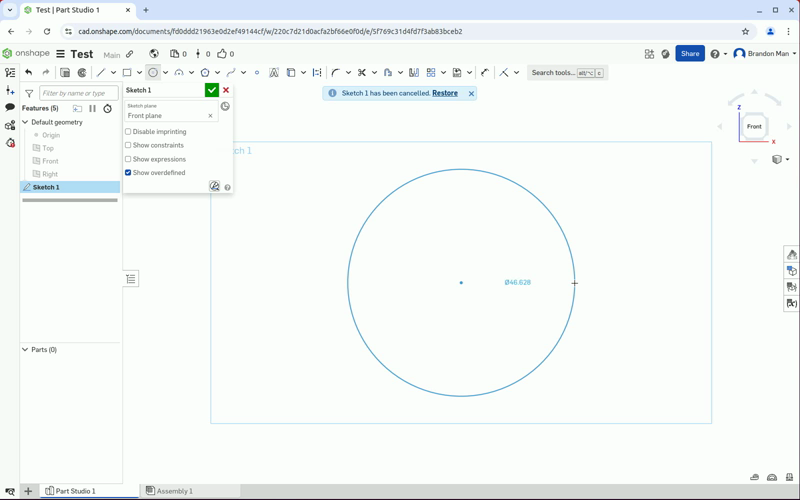
click(574, 282)
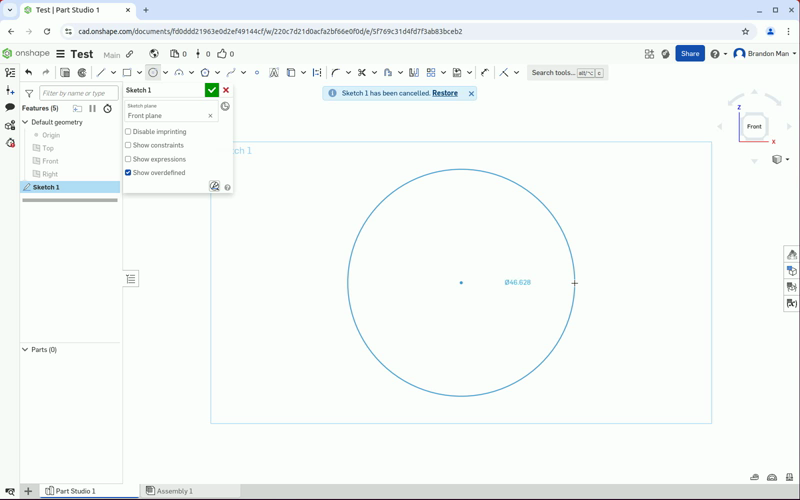
key(esc)
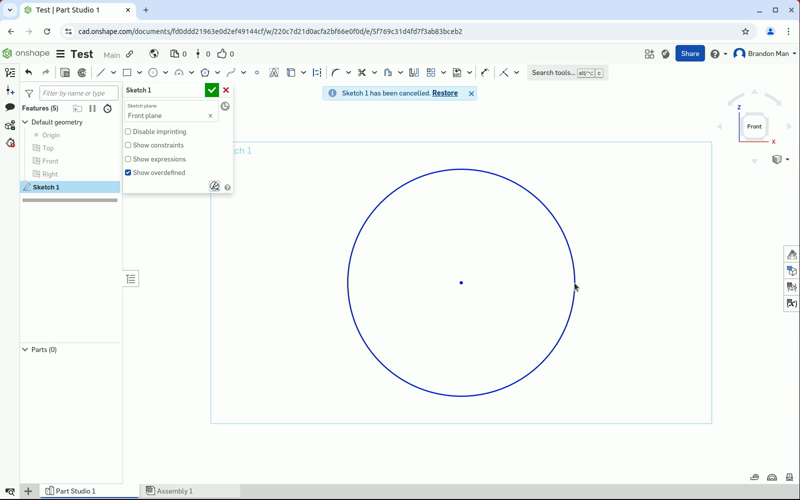
key(c)
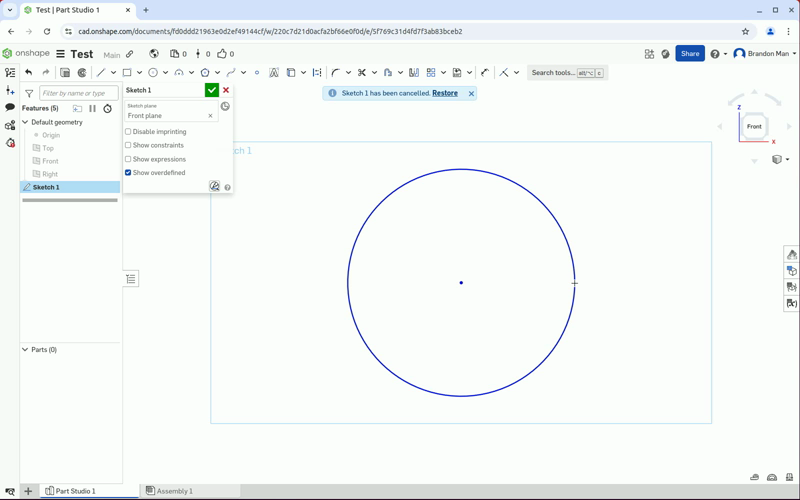
key_down(shift)
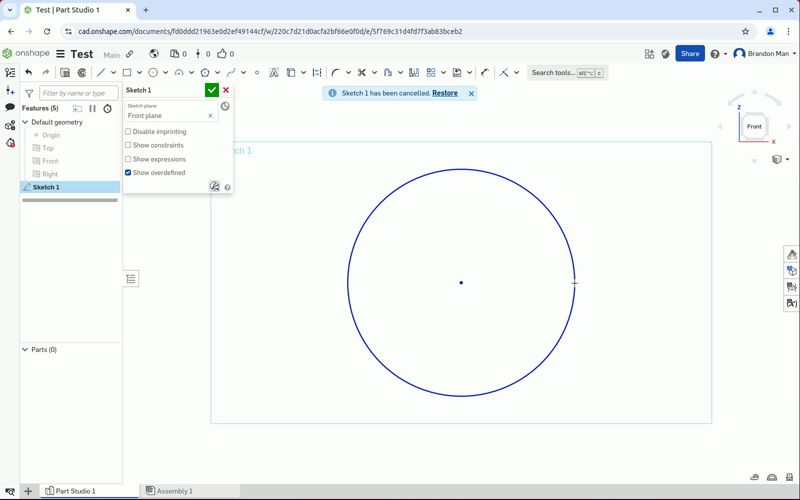
mouse_move(461, 282)
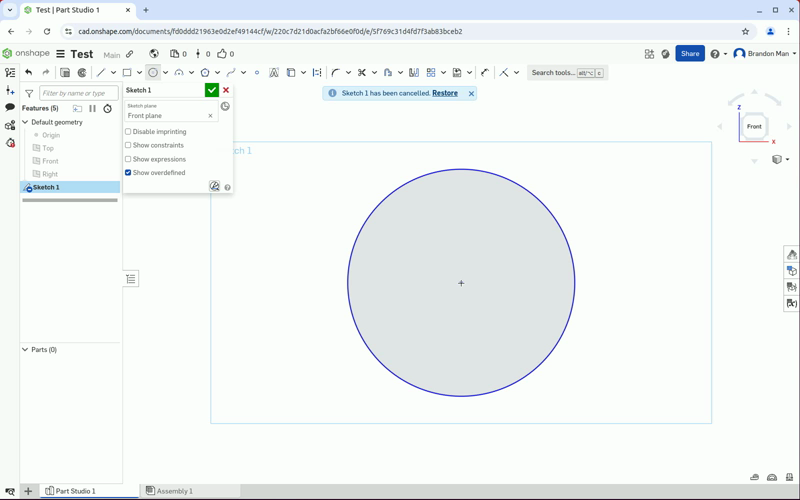
click(461, 282)
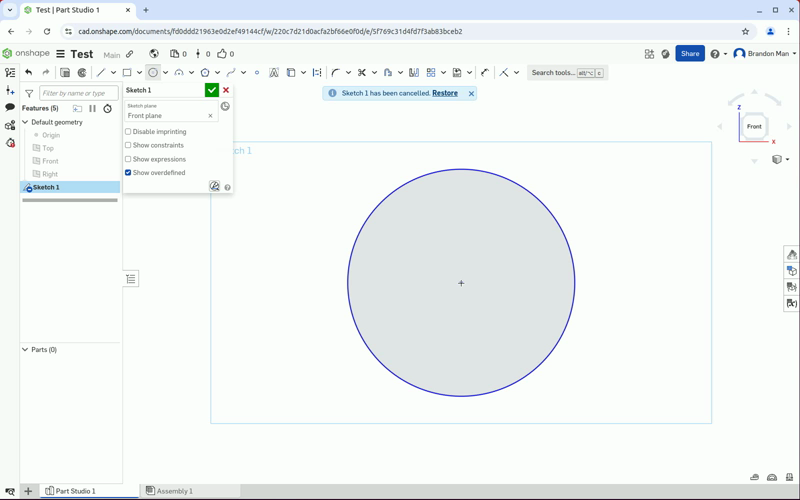
key_up(shift)
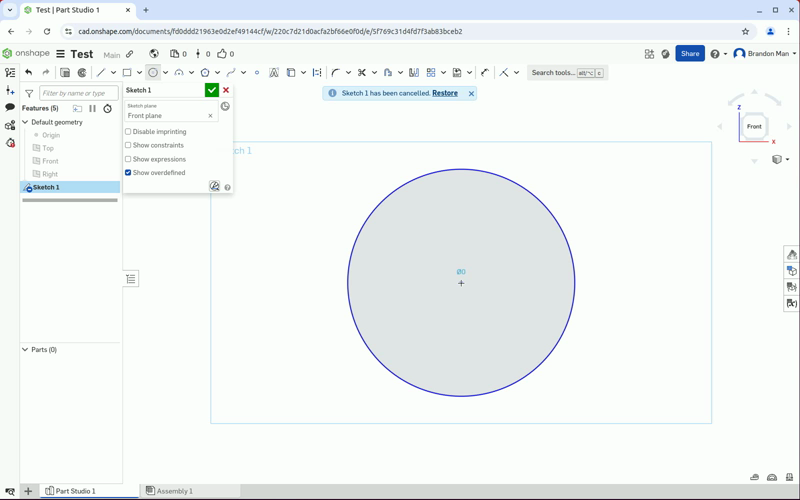
mouse_move(560, 282)
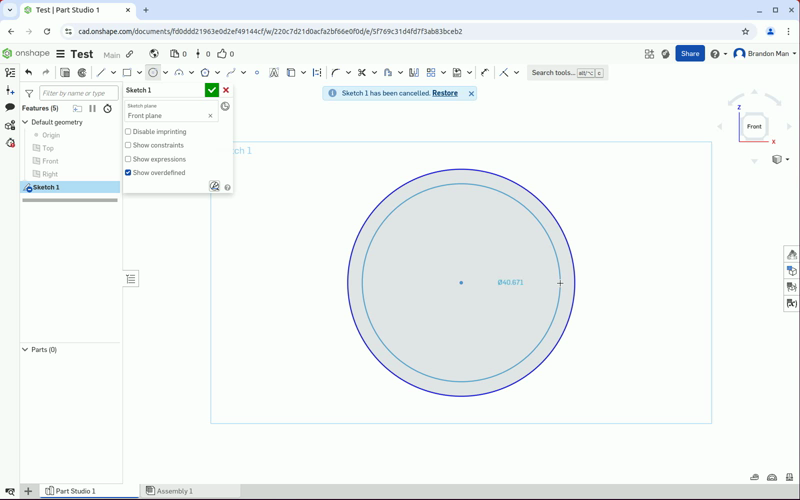
click(560, 282)
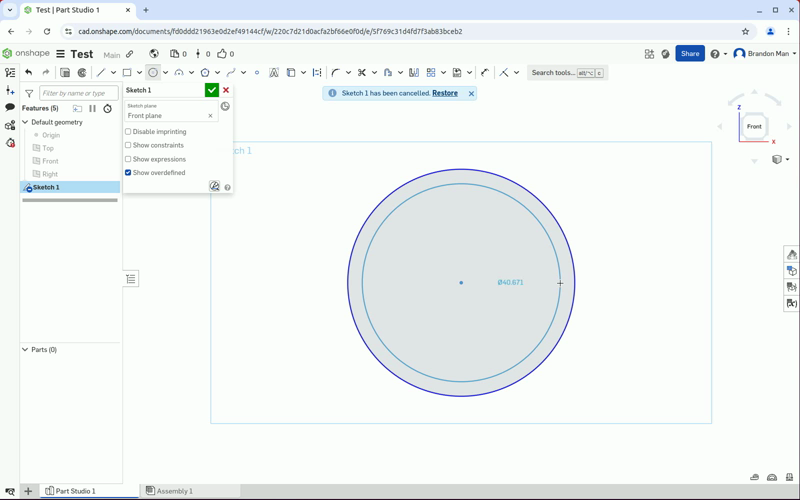
key(esc)
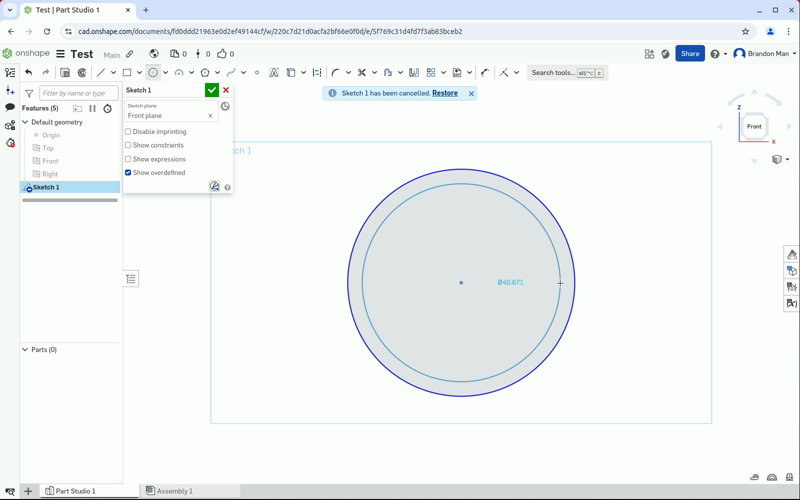
mouse_move(498, 382)
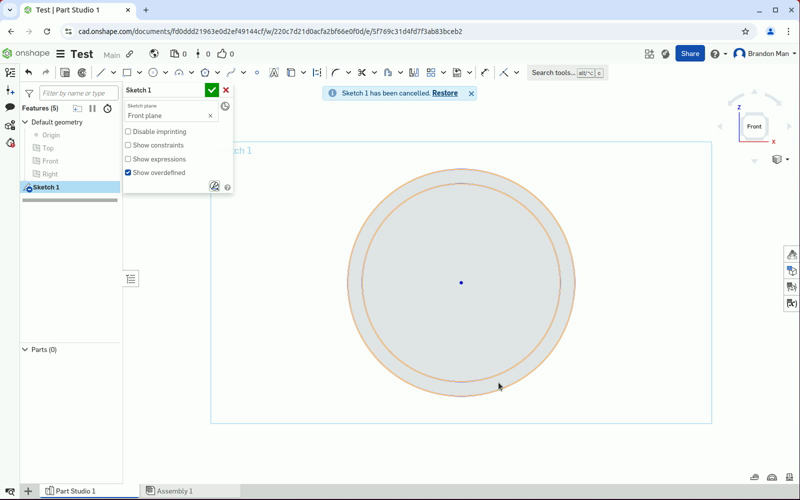
click(498, 382)
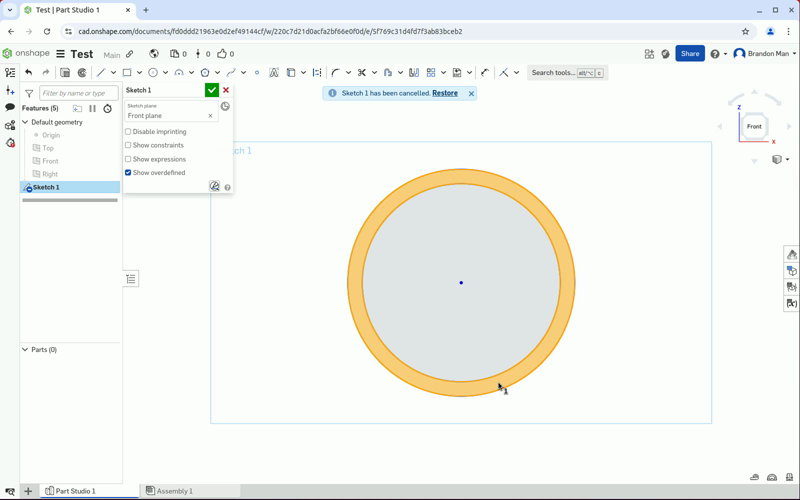
mouse_move(73, 352)
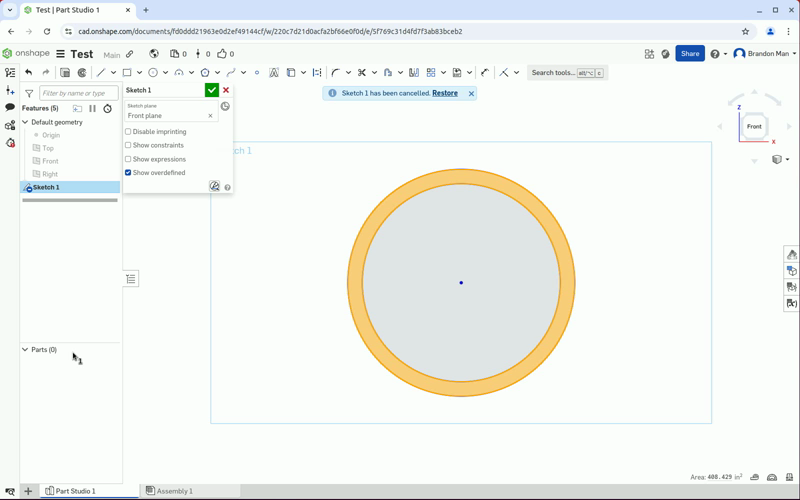
key(shift+y)
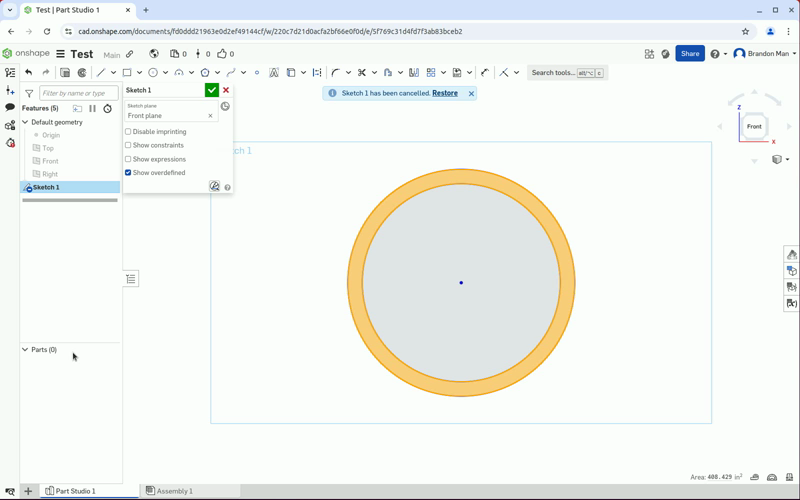
key(shift+e)
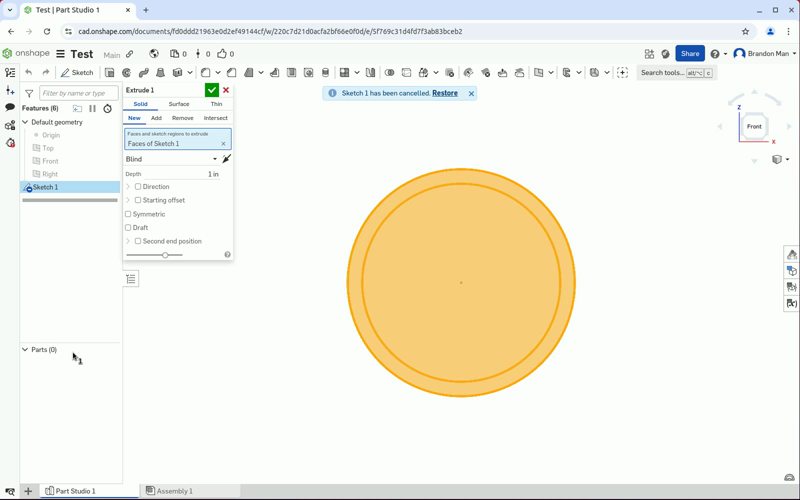
mouse_move(143, 106)
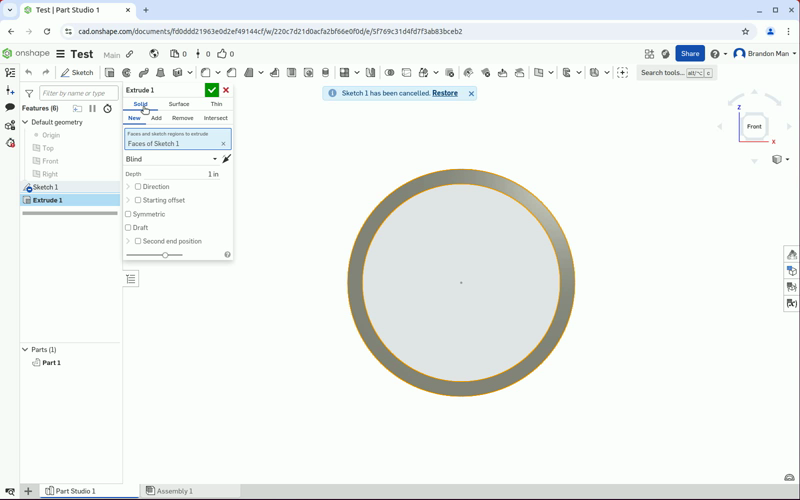
click(143, 106)
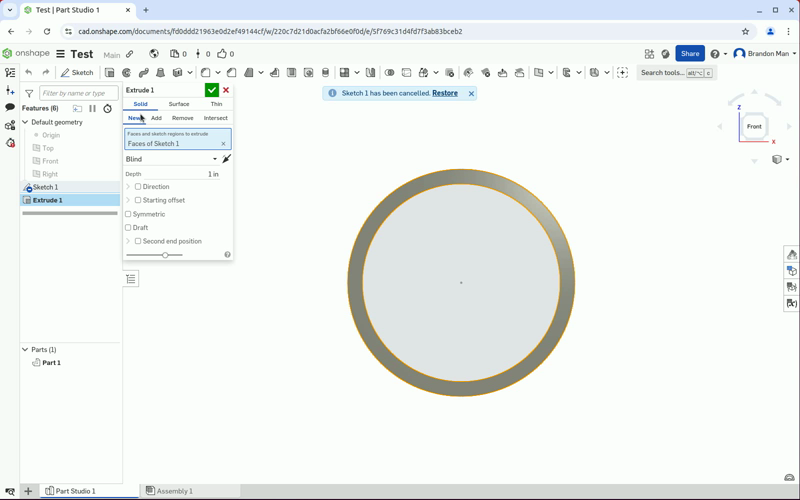
mouse_move(137, 120)
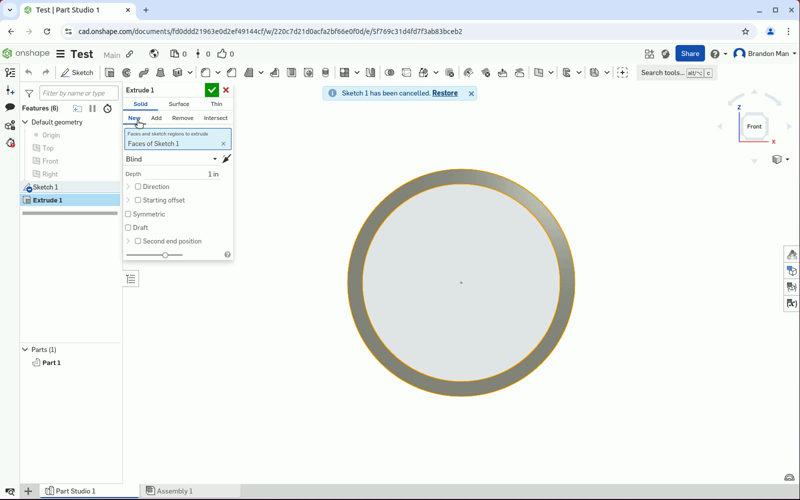
click(137, 120)
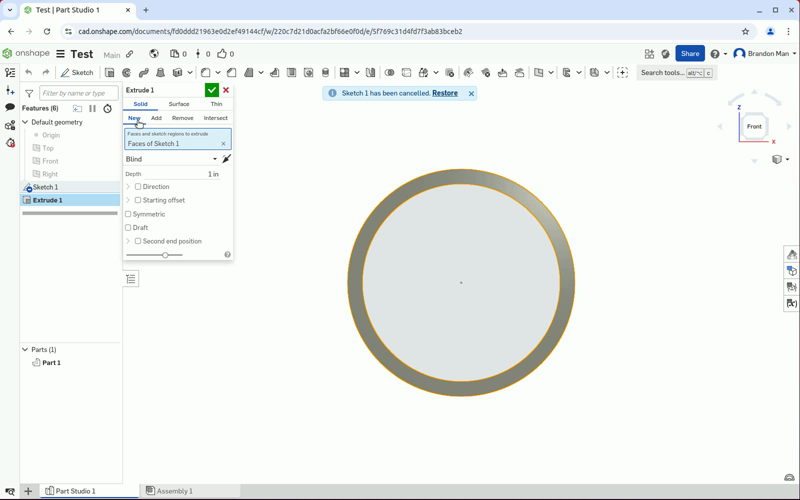
key(tab, 4)
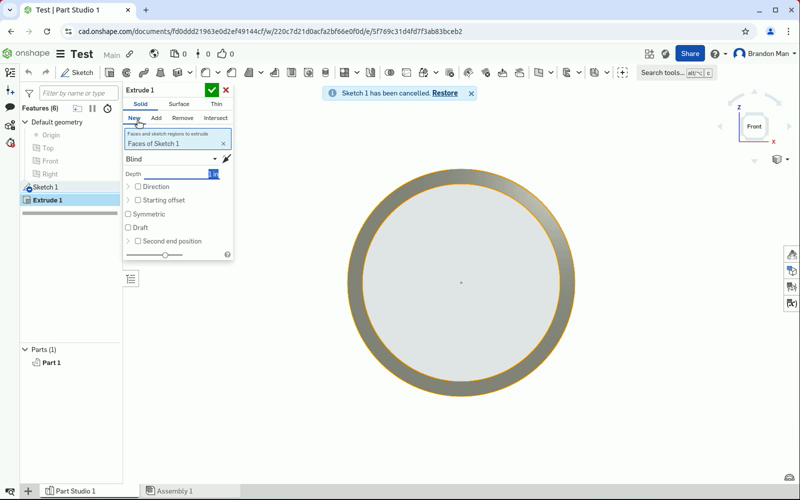
text(6.258)
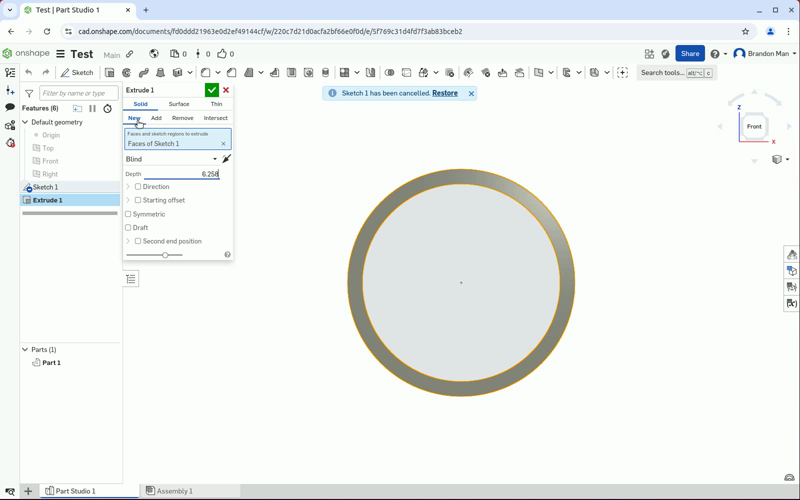
key(enter)
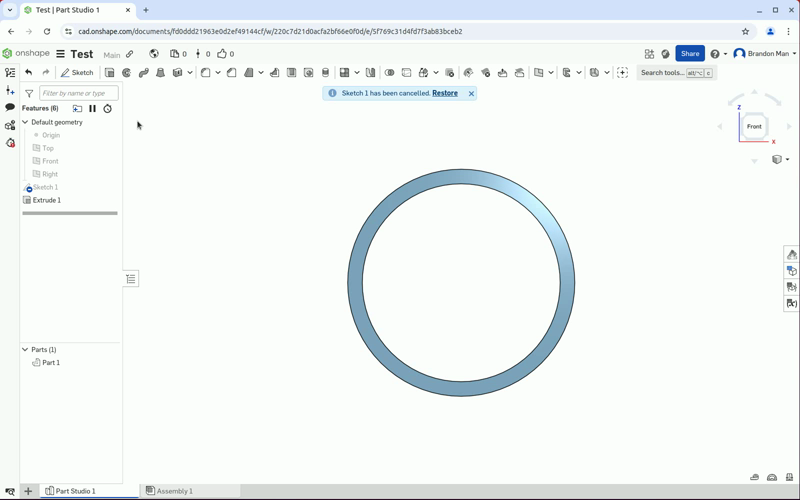
key(shift+h)
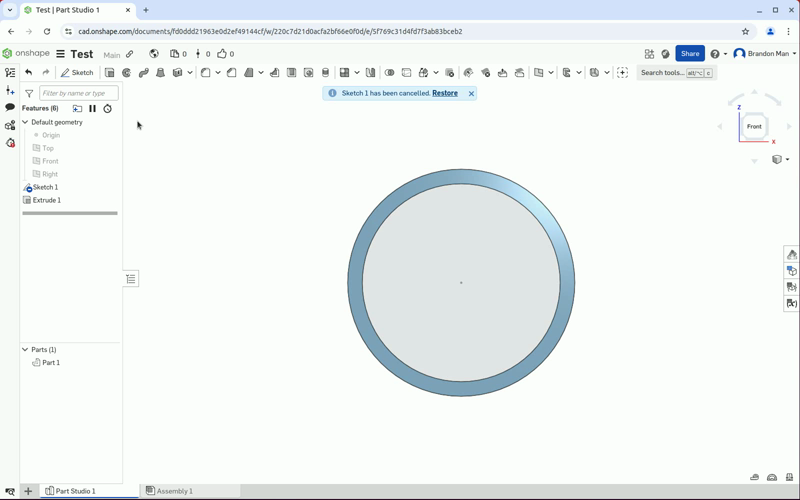
key(shift+h)
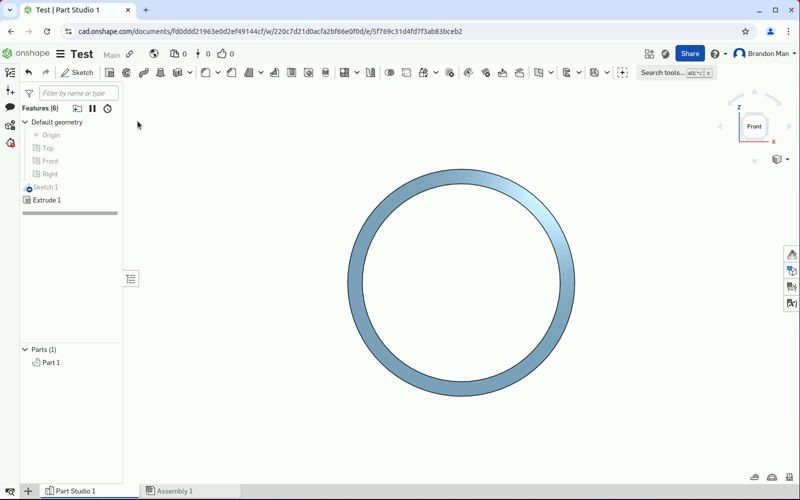
mouse_move(73, 189)
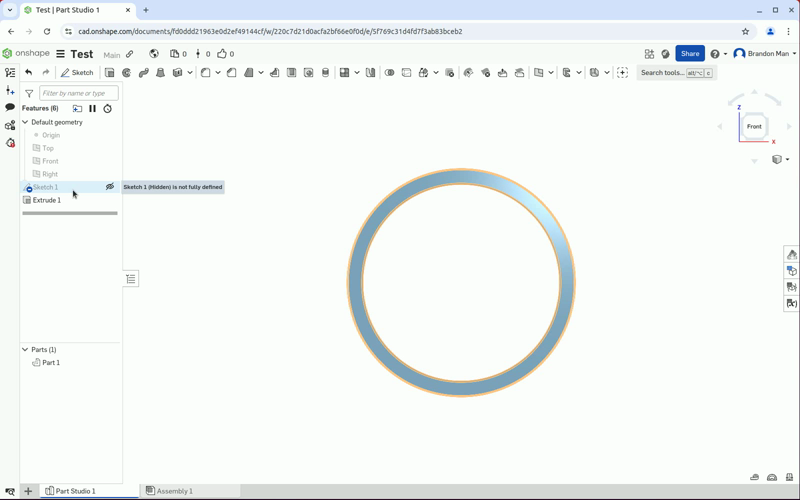
click(73, 189)
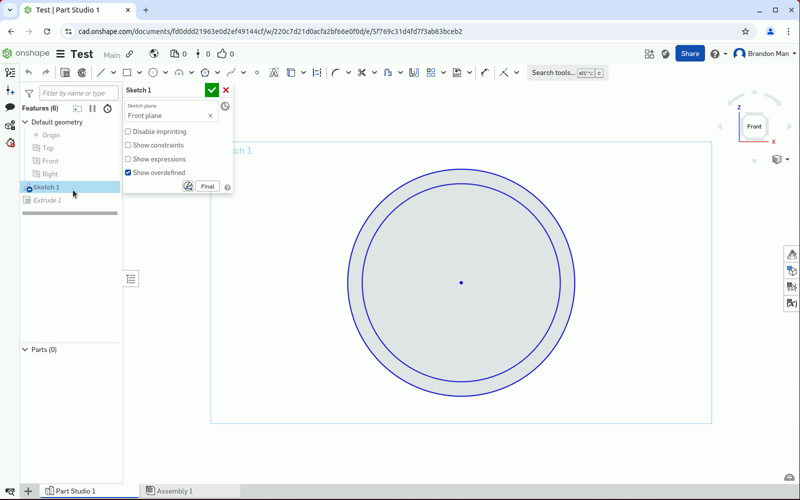
mouse_move(229, 92)
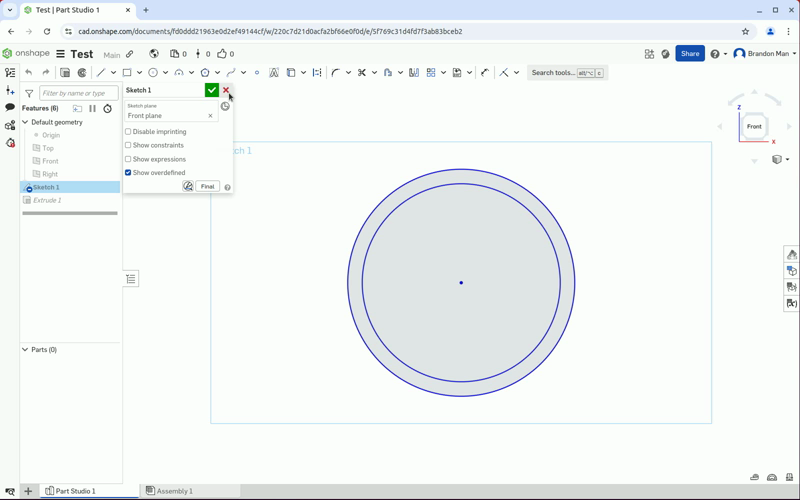
click(229, 92)
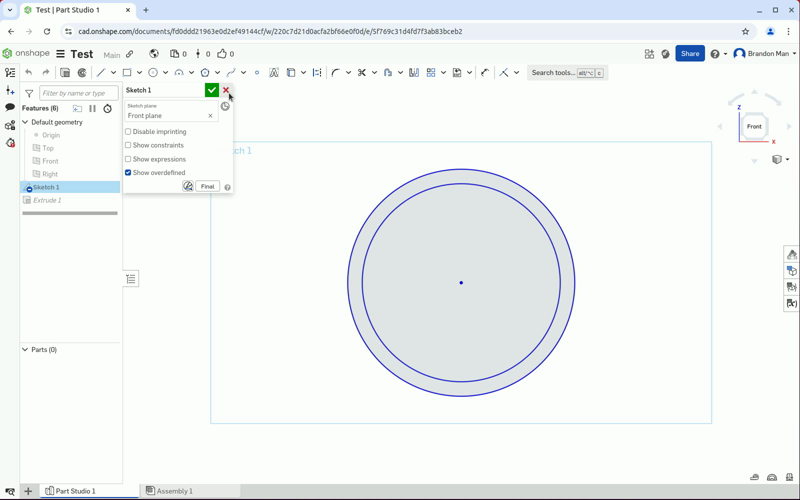
key(shift+s)
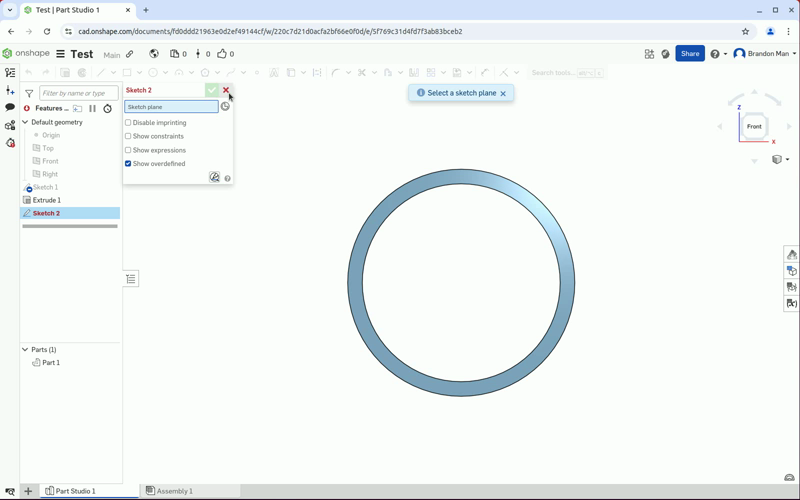
mouse_move(73, 163)
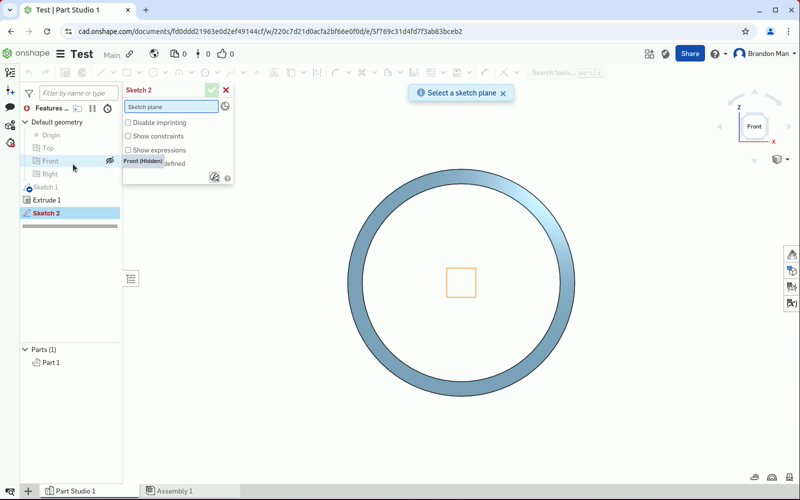
click(73, 163)
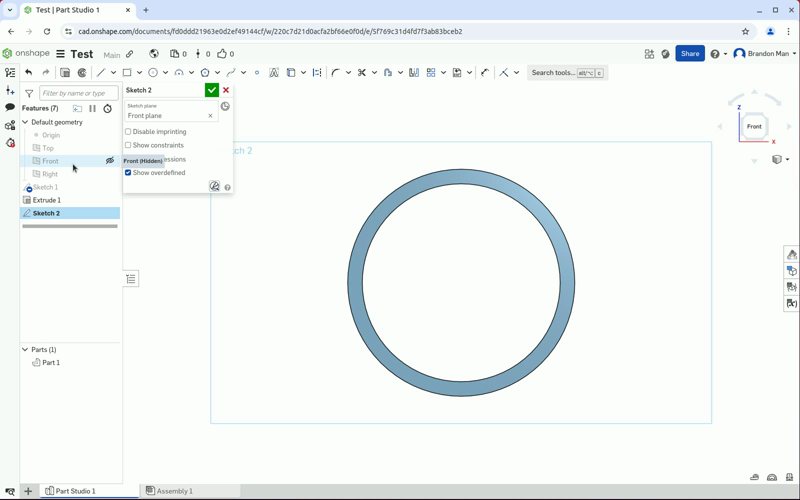
mouse_move(73, 352)
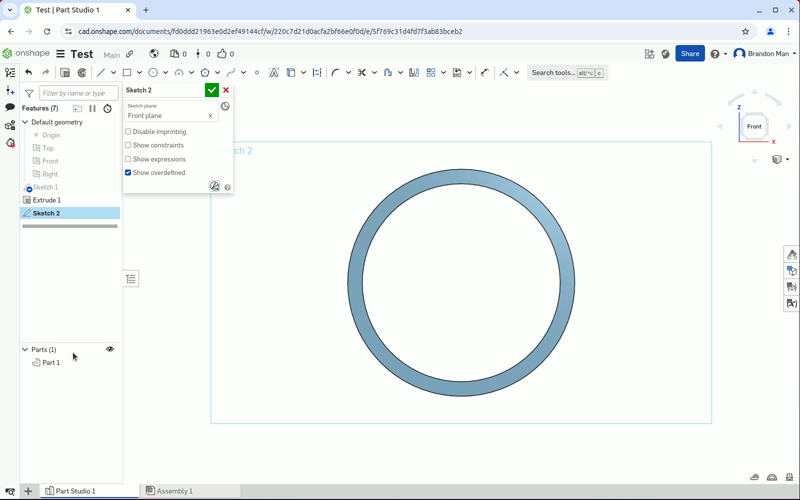
key(y)
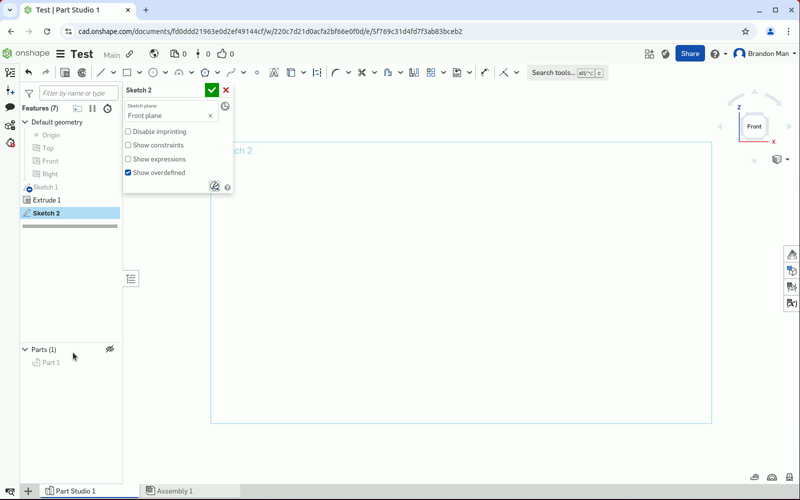
key(a)
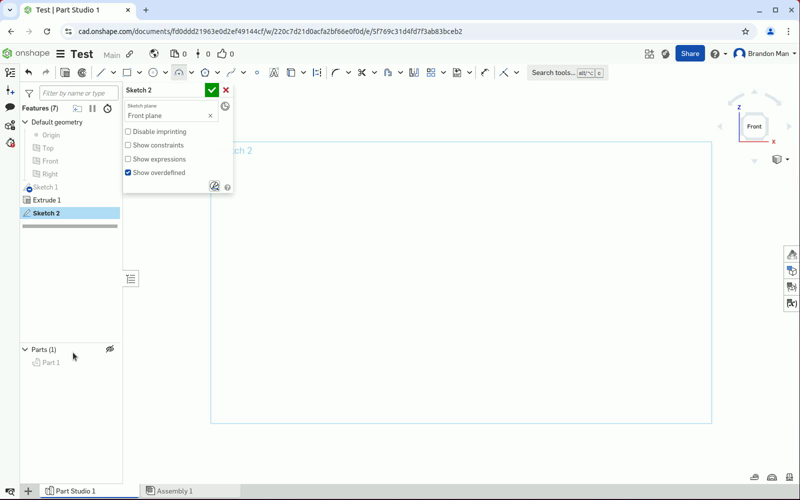
key_down(shift)
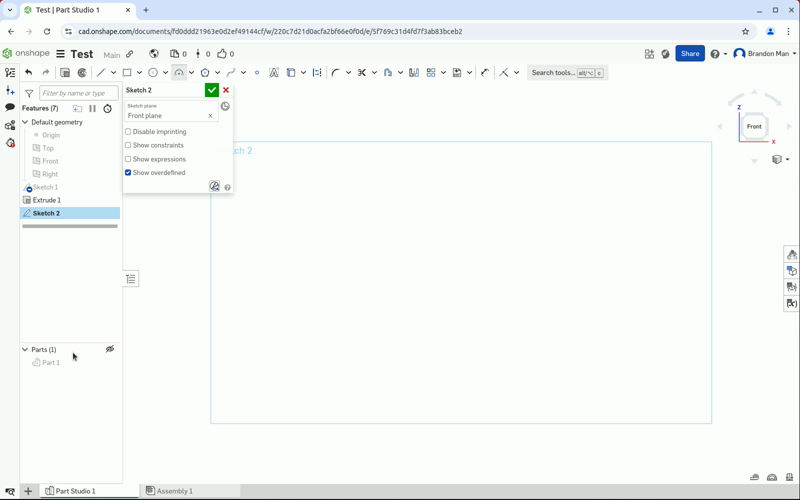
mouse_move(449, 259)
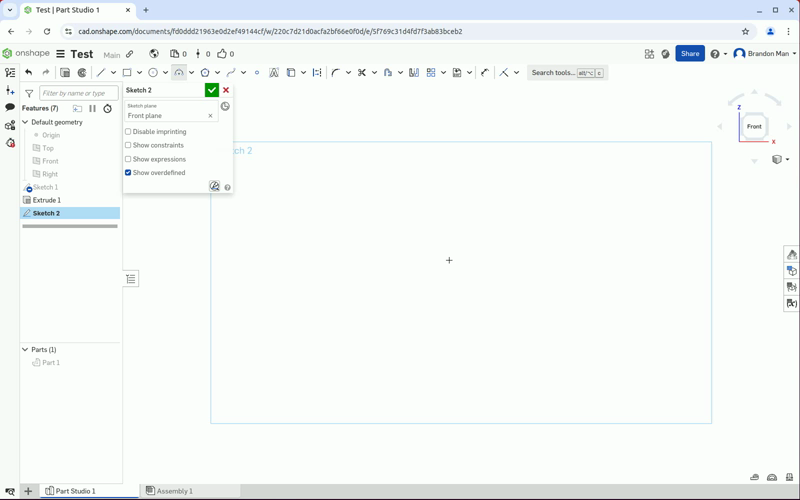
click(449, 259)
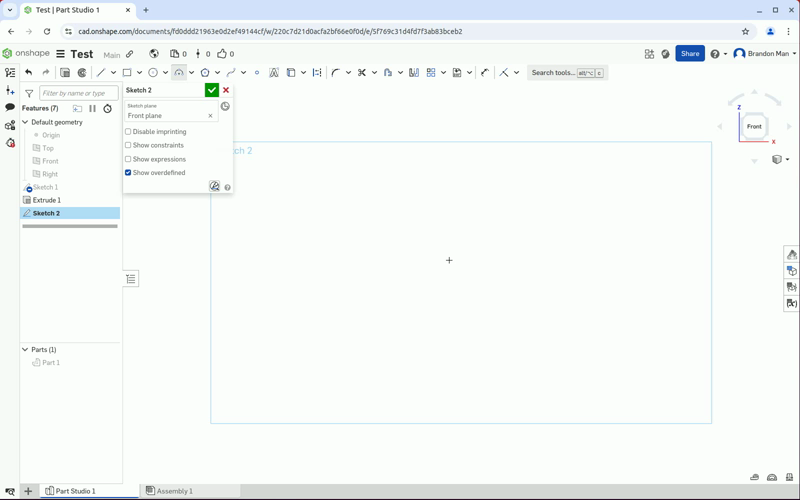
key_up(shift)
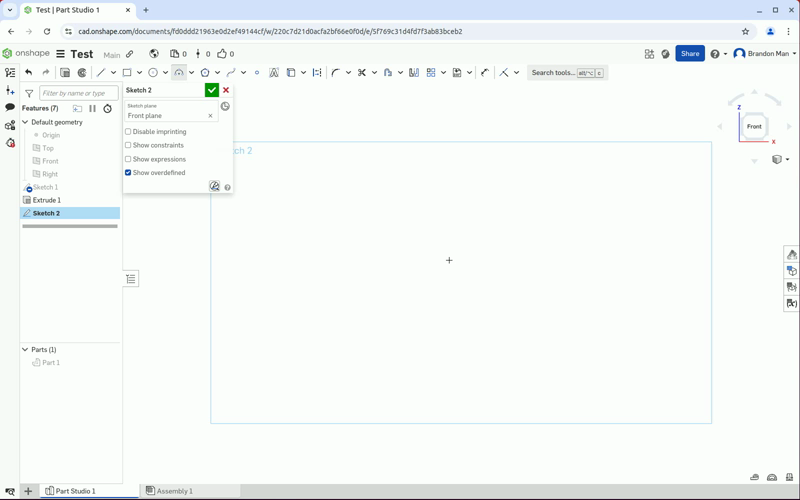
key_down(shift)
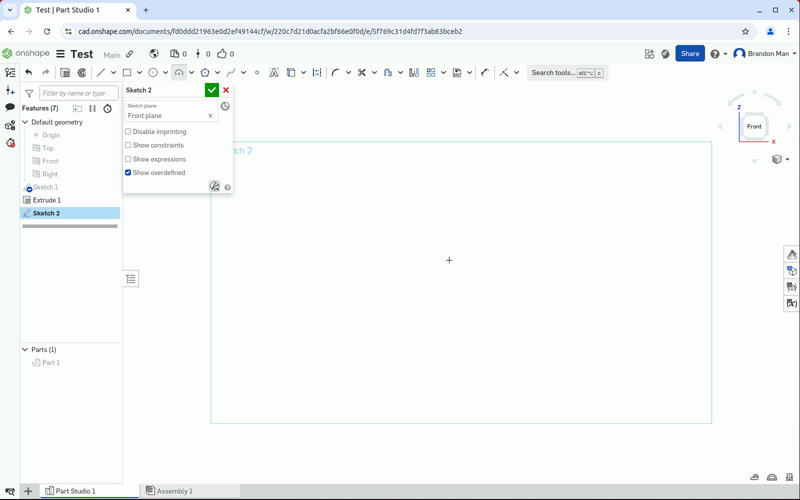
mouse_move(471, 259)
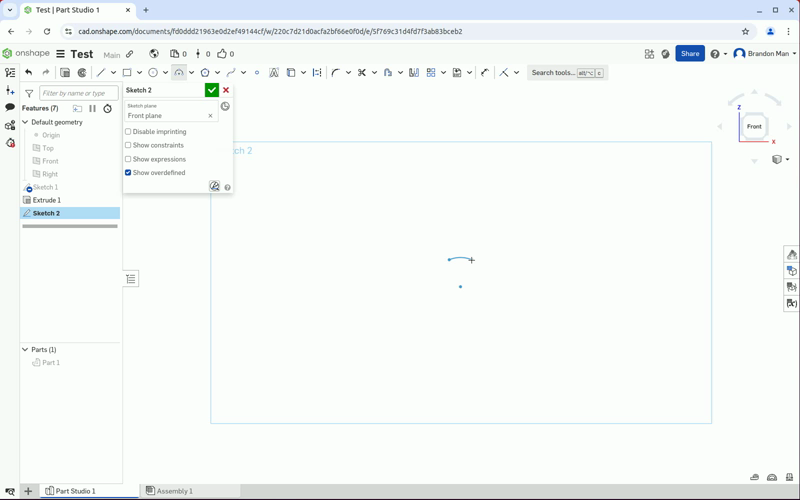
click(471, 259)
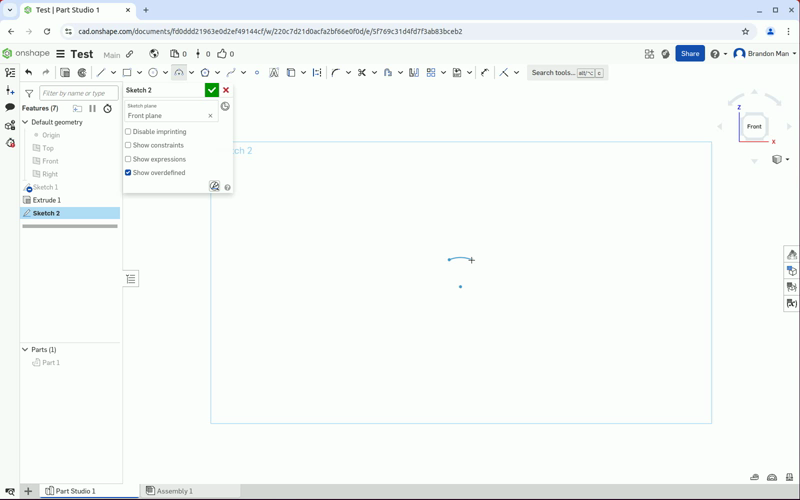
mouse_move(460, 309)
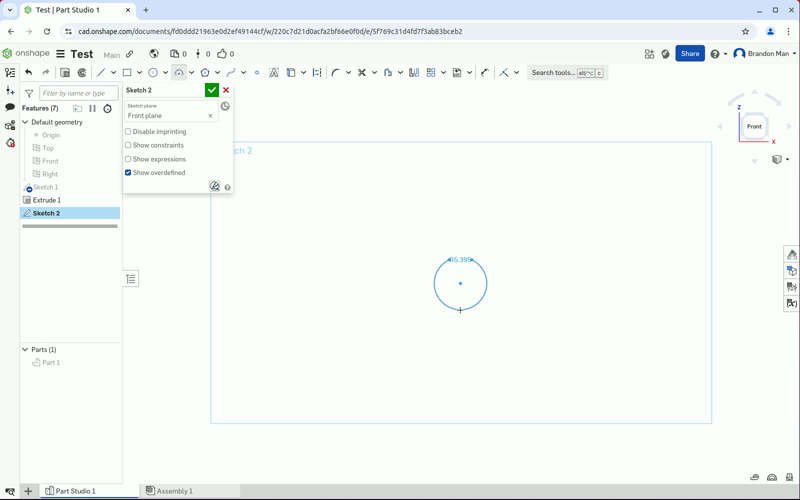
click(460, 309)
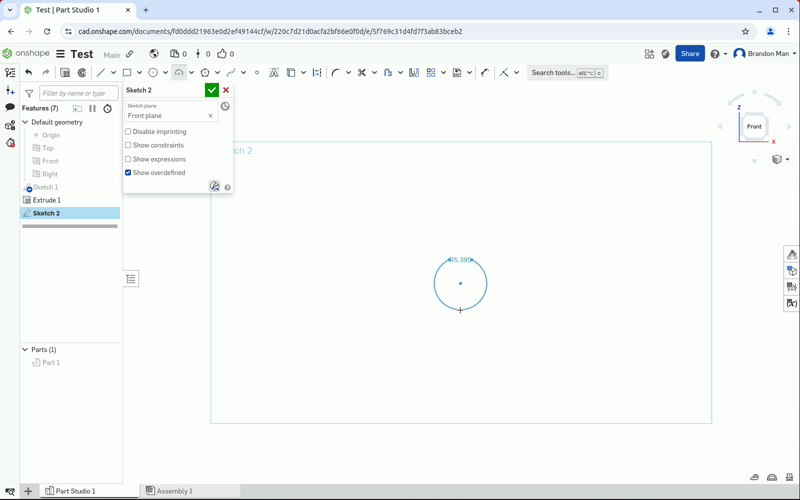
key_up(shift)
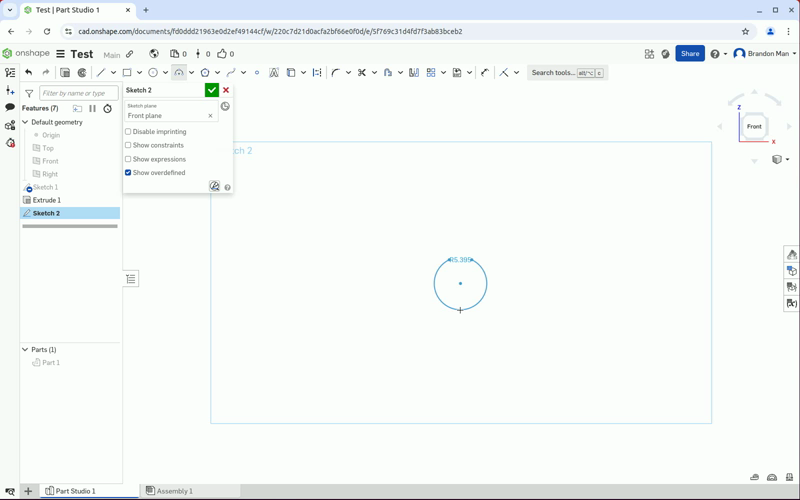
mouse_move(471, 259)
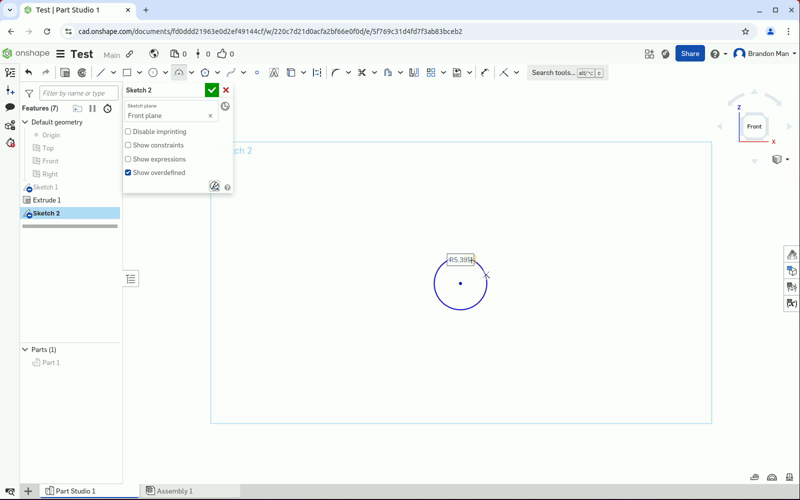
click(471, 259)
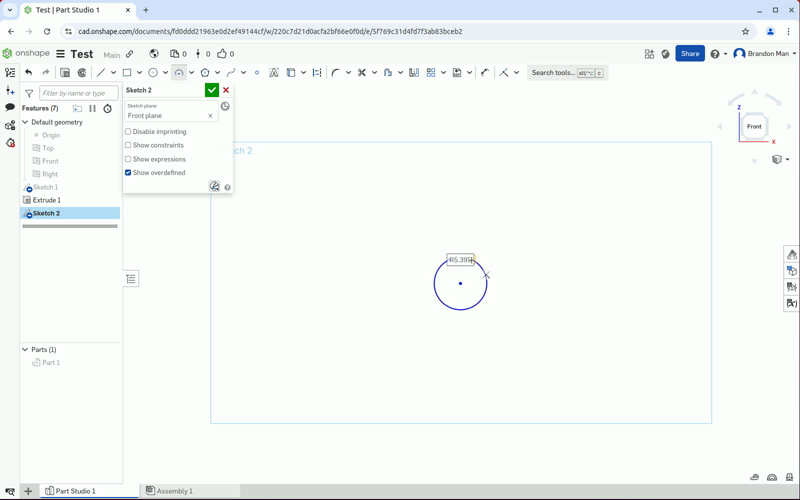
mouse_move(449, 259)
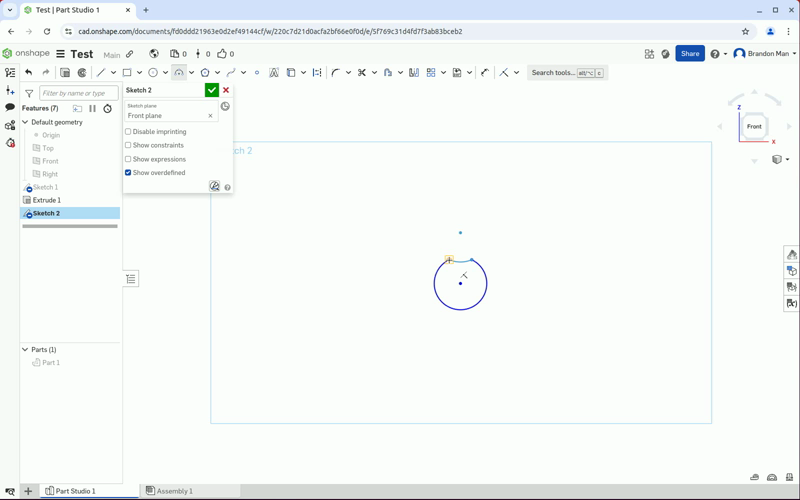
click(449, 259)
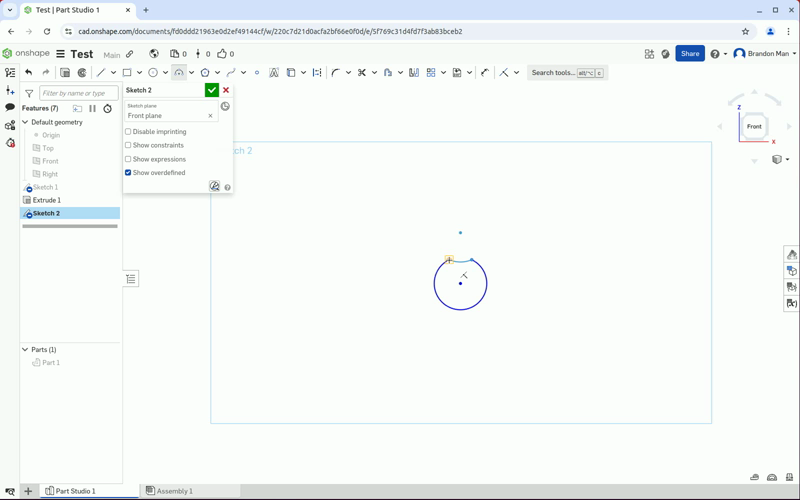
key_down(shift)
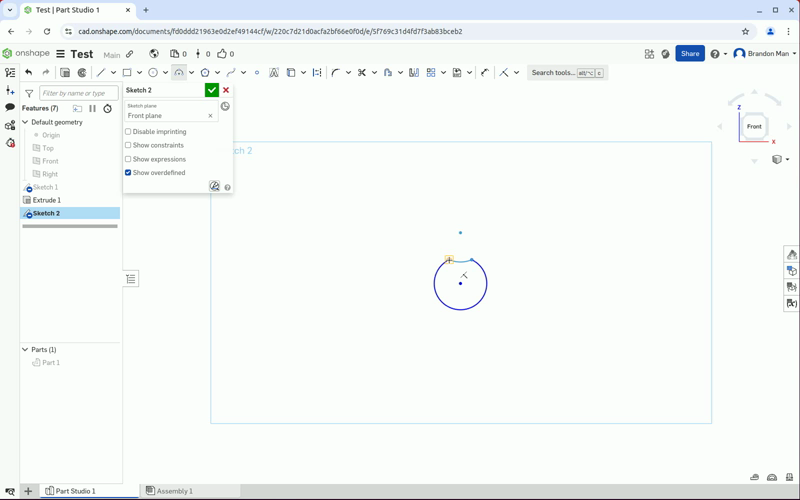
mouse_move(460, 228)
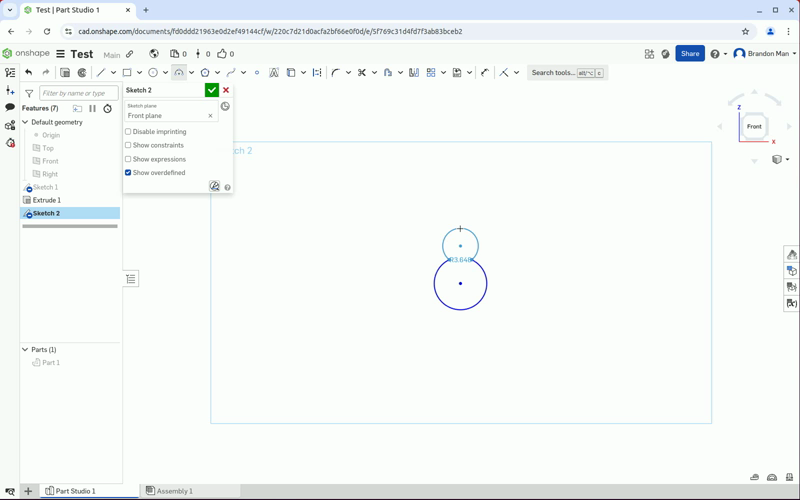
click(460, 228)
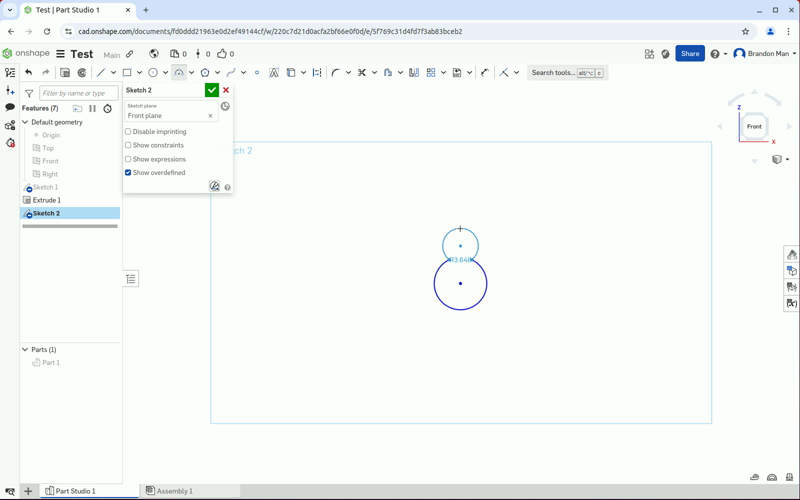
key_up(shift)
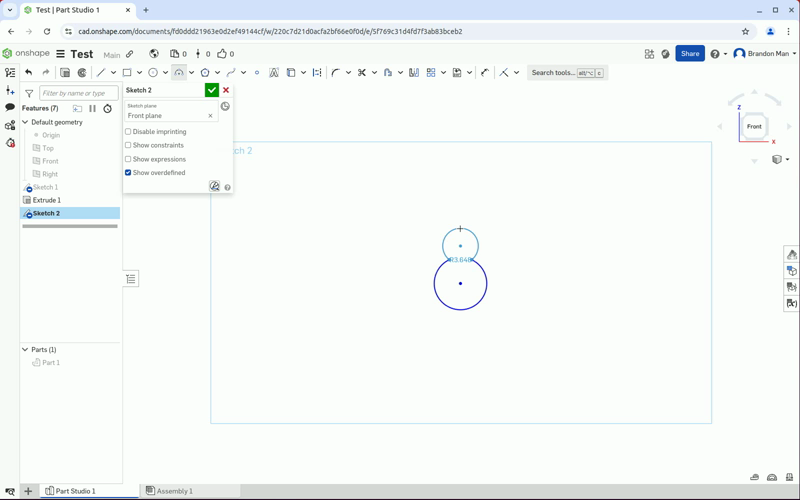
key(esc)
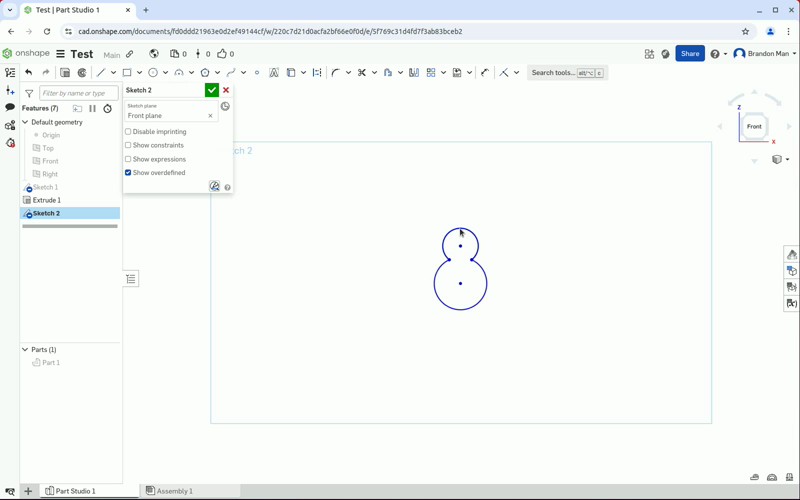
mouse_move(480, 291)
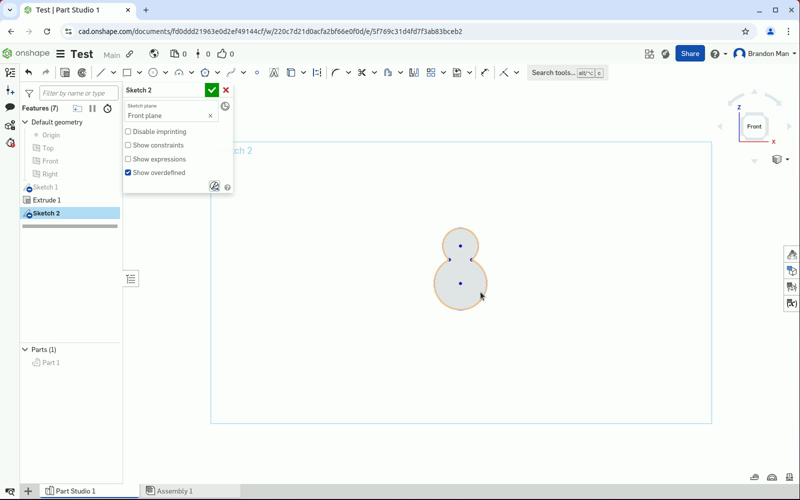
click(480, 291)
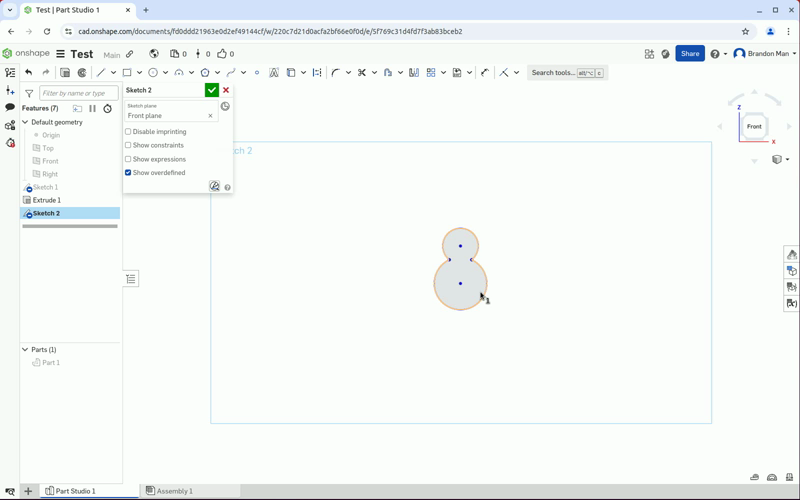
mouse_move(73, 352)
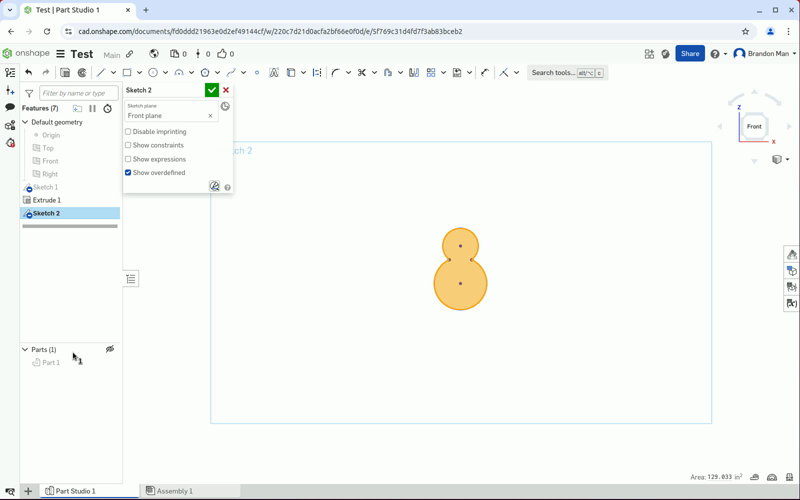
key(shift+y)
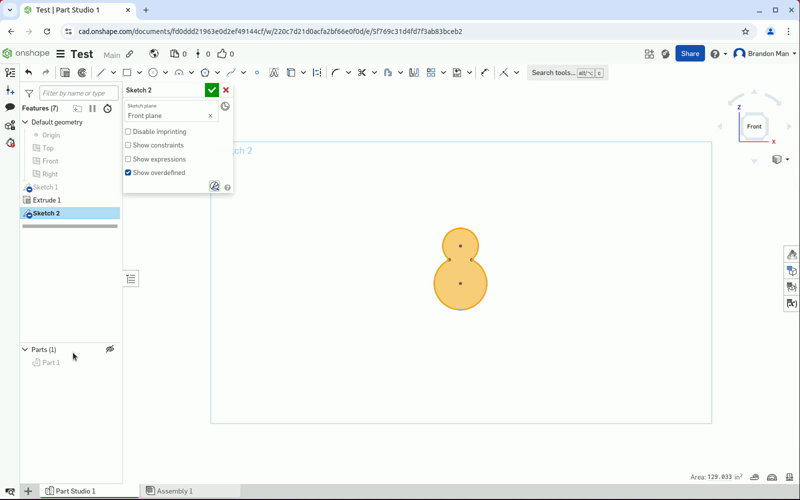
key(shift+e)
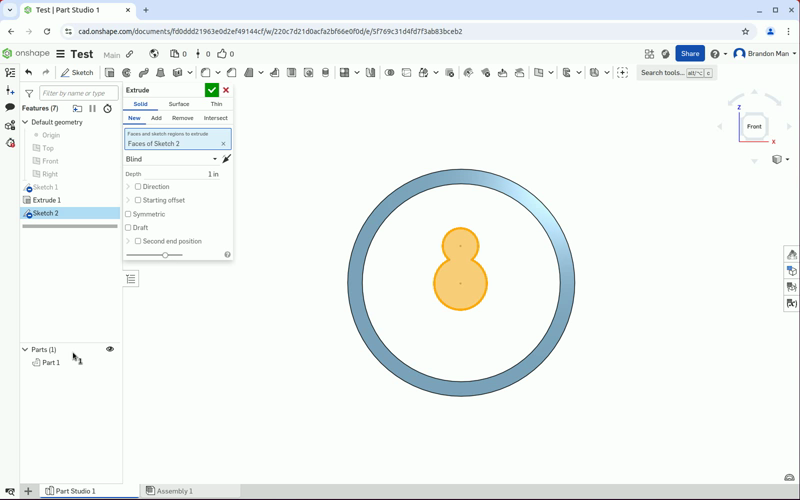
mouse_move(143, 106)
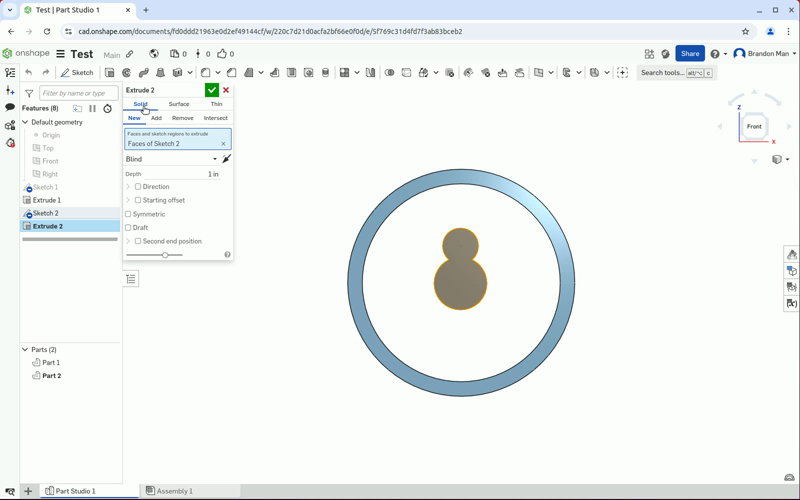
click(143, 106)
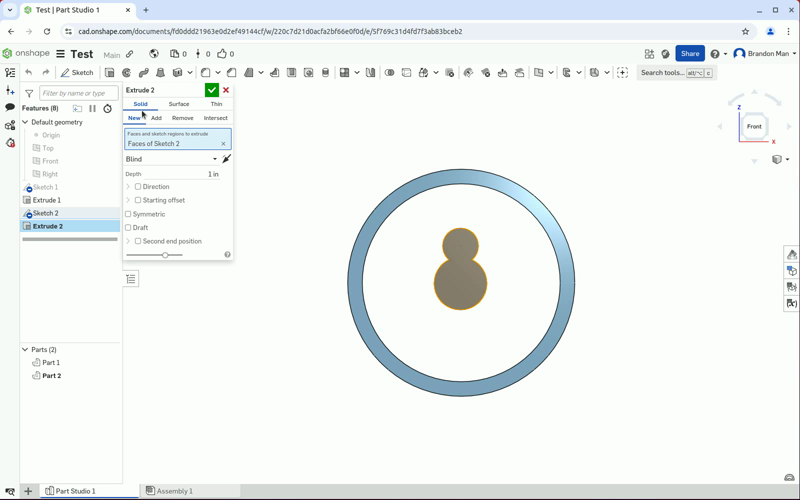
mouse_move(137, 120)
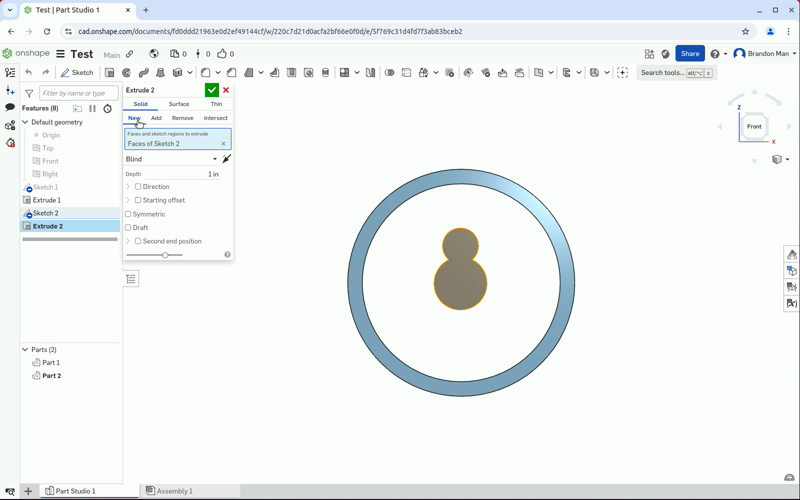
click(137, 120)
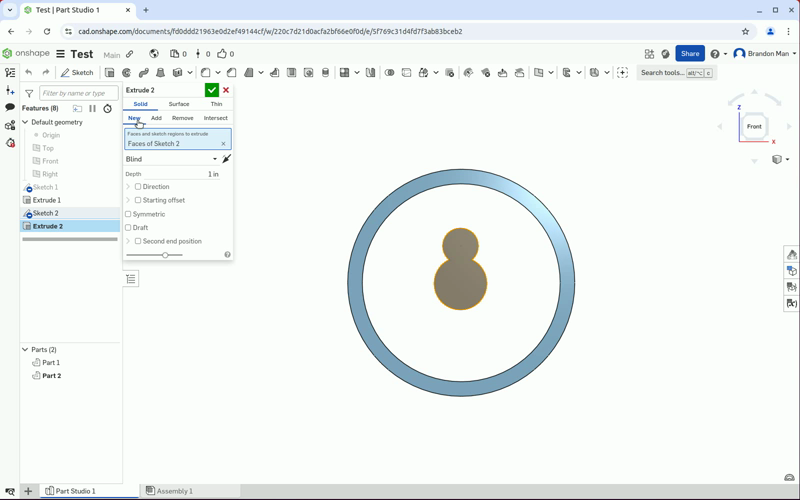
key(tab, 4)
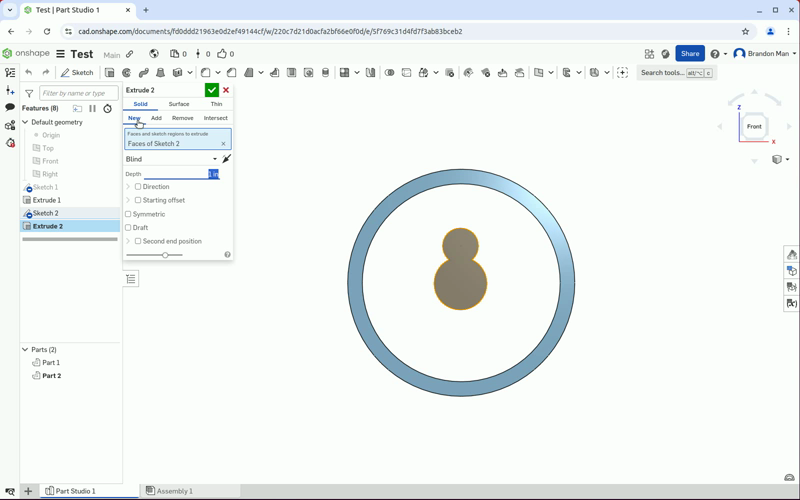
text(6.258)
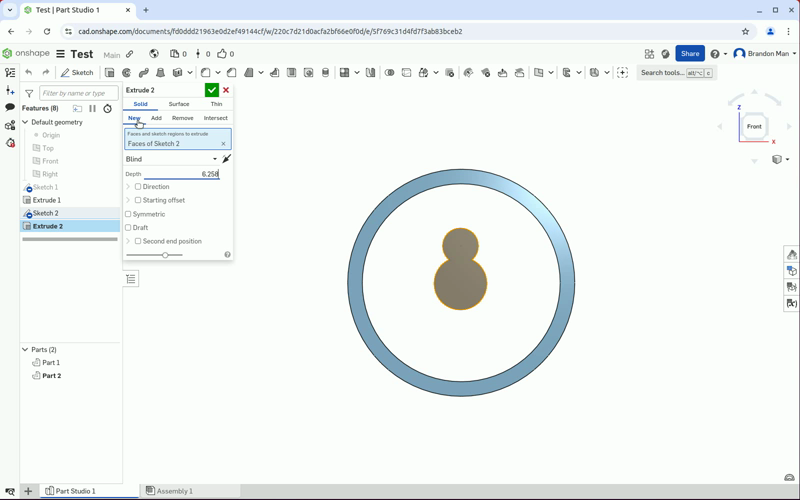
key(enter)
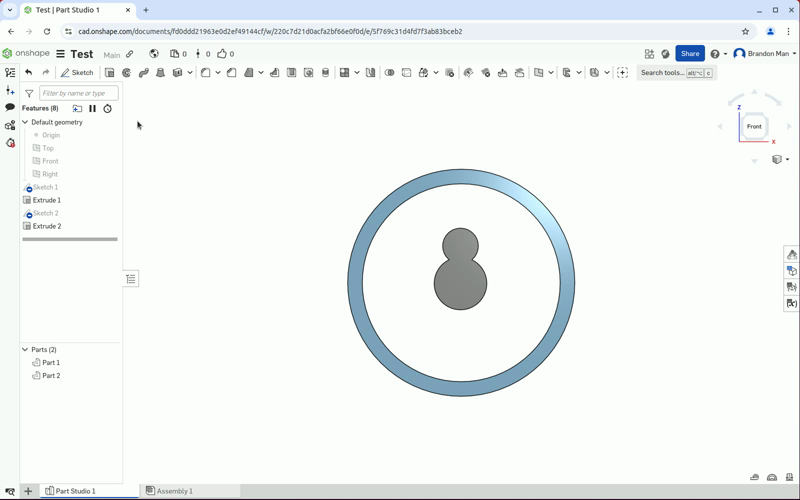
key(shift+h)
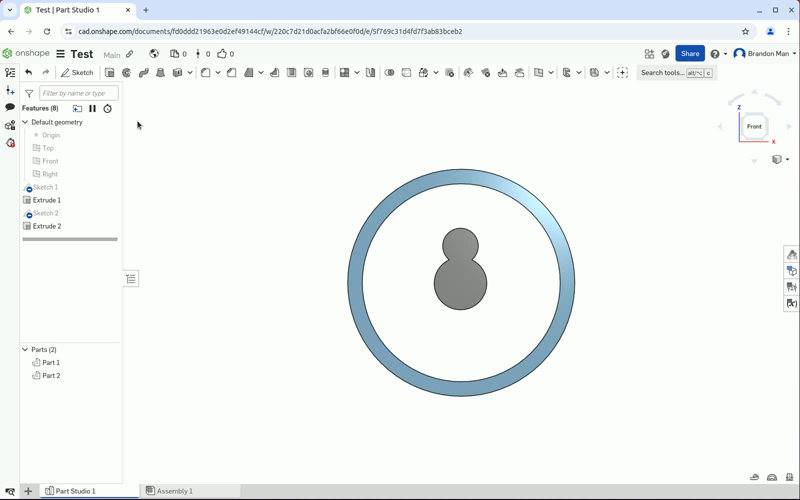
key(shift+h)
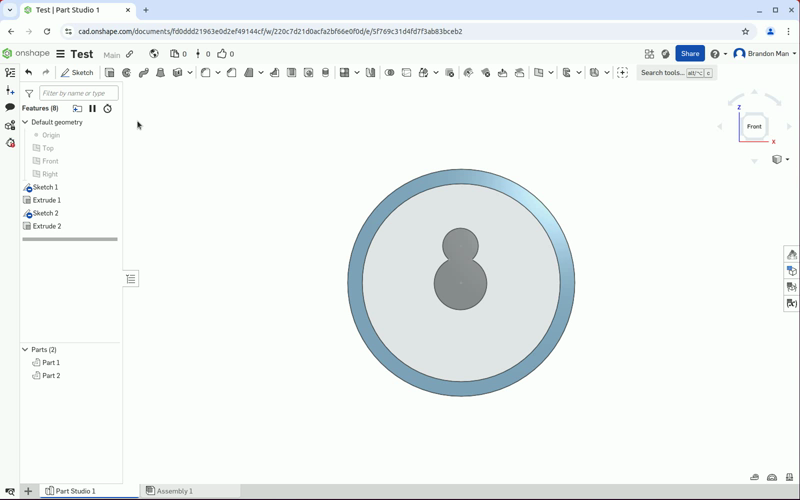
key(shift+7)
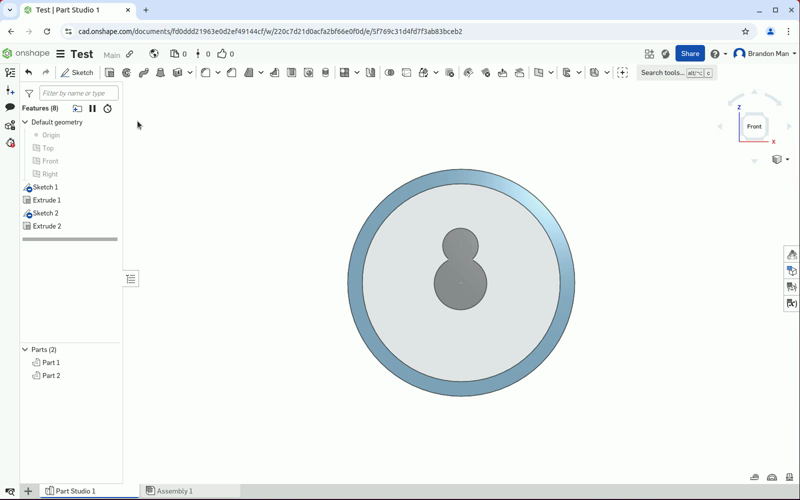
key(left, 2)
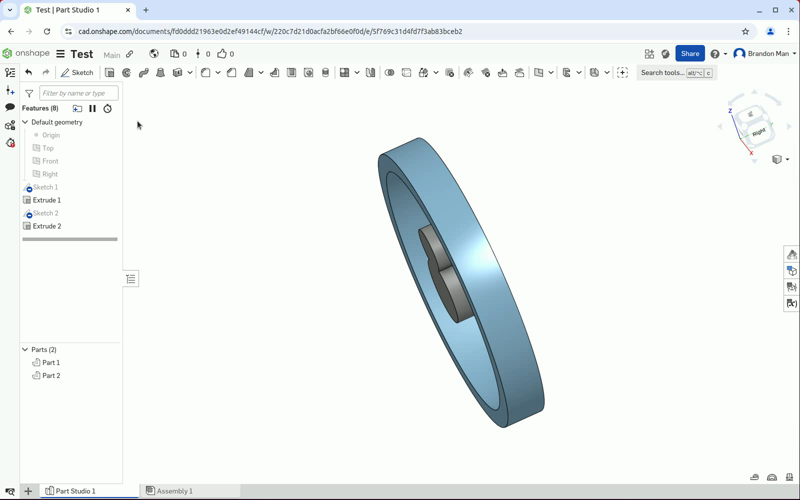
key(down, 2)
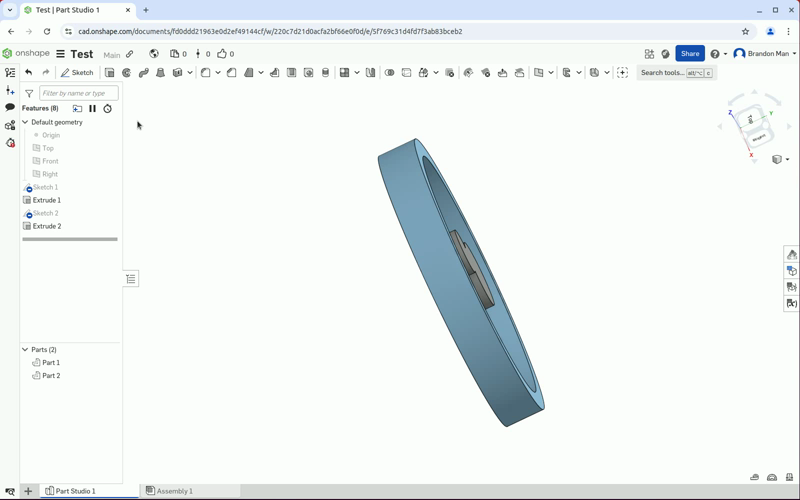
key(up, 2)
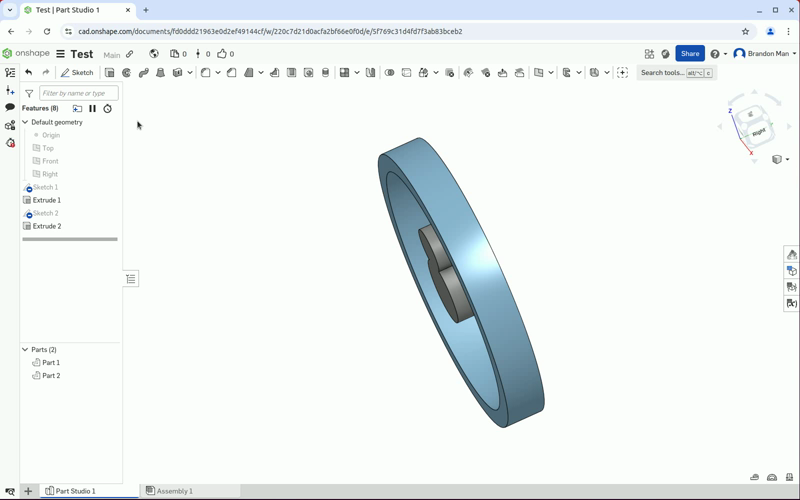
key(right, 2)
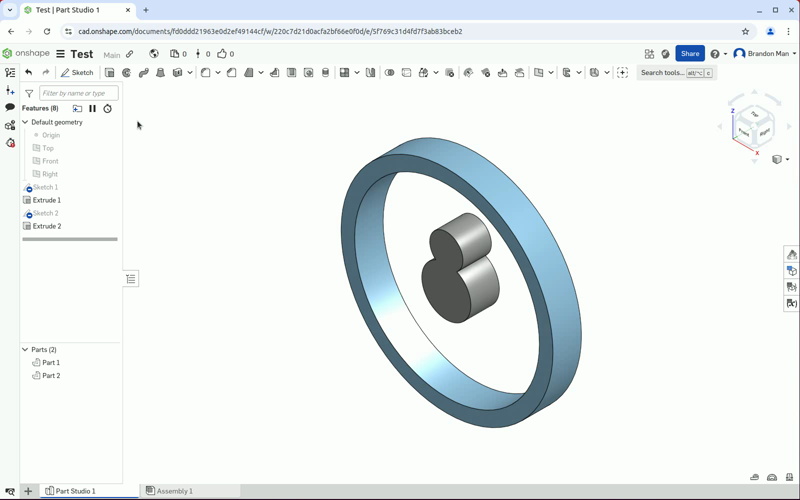
mouse_move(73, 189)
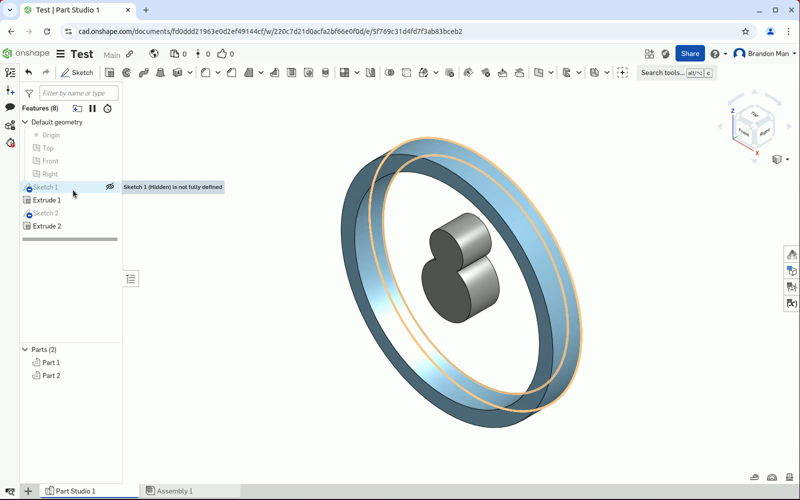
click(73, 189)